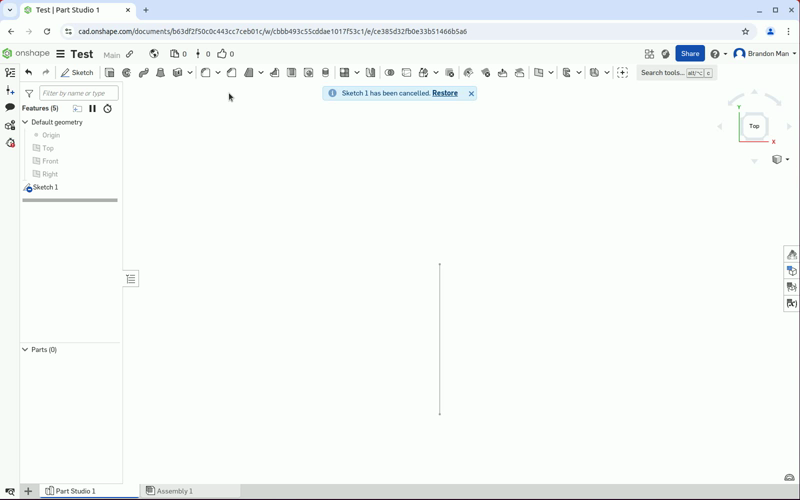
key(shift+h)
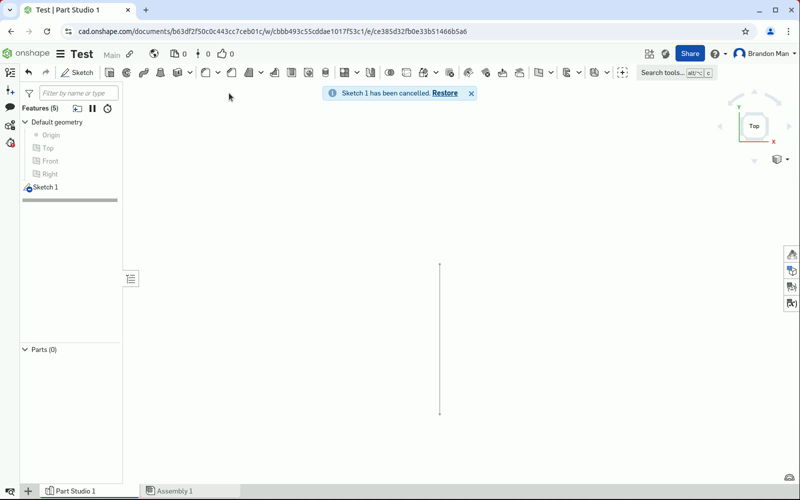
key(shift+s)
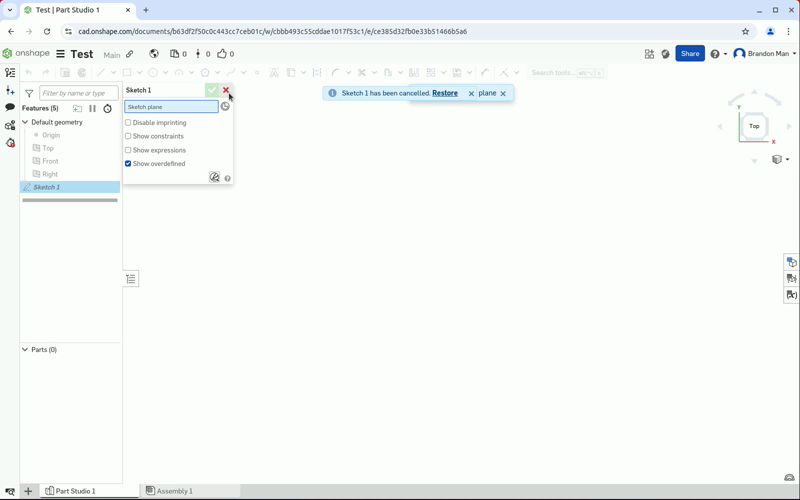
mouse_move(73, 150)
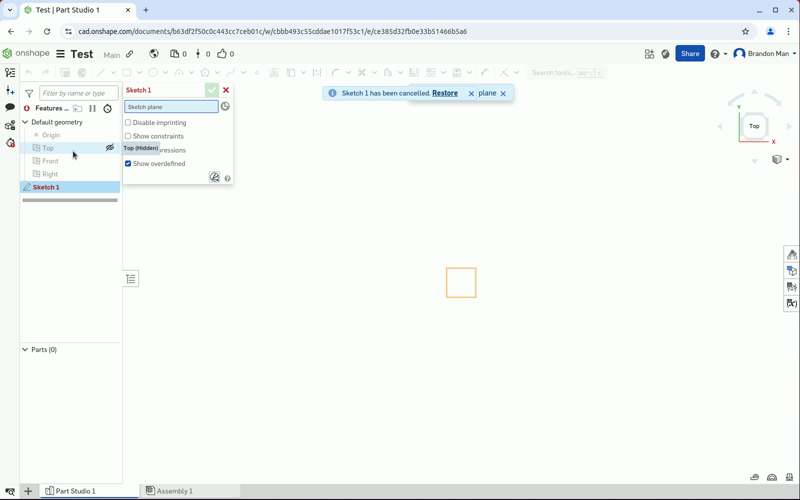
click(73, 150)
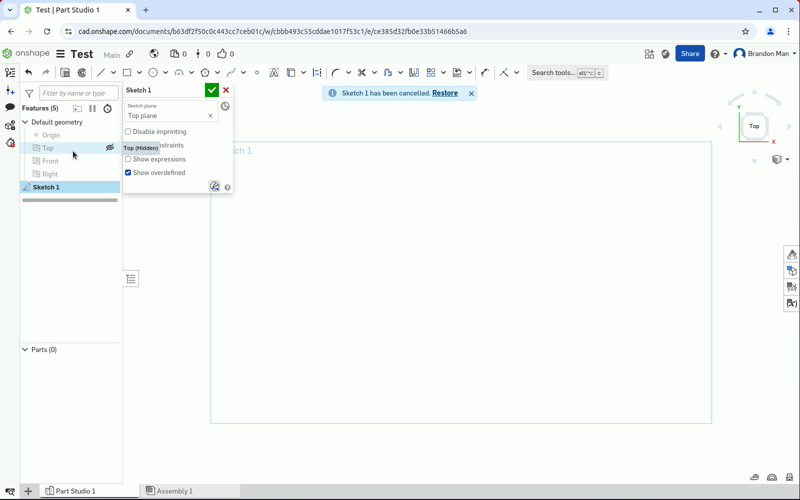
mouse_move(73, 352)
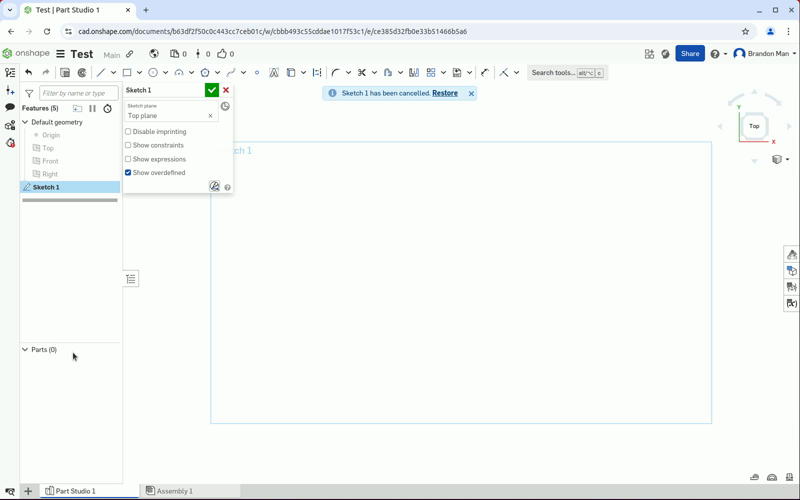
key(y)
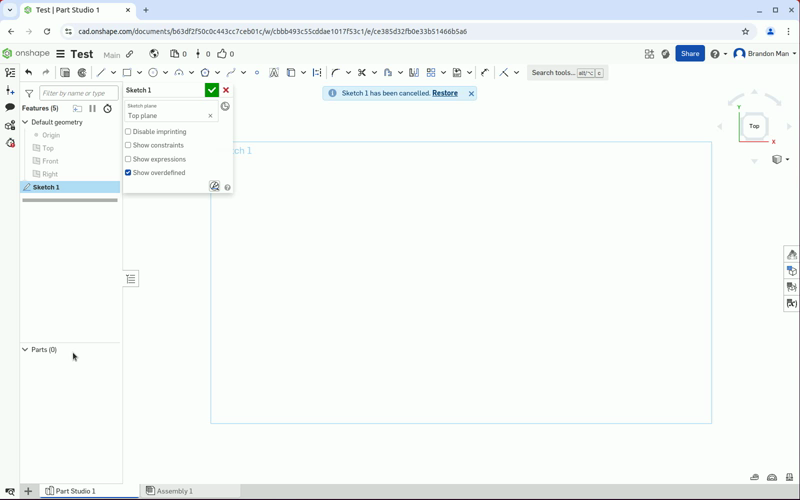
key(l)
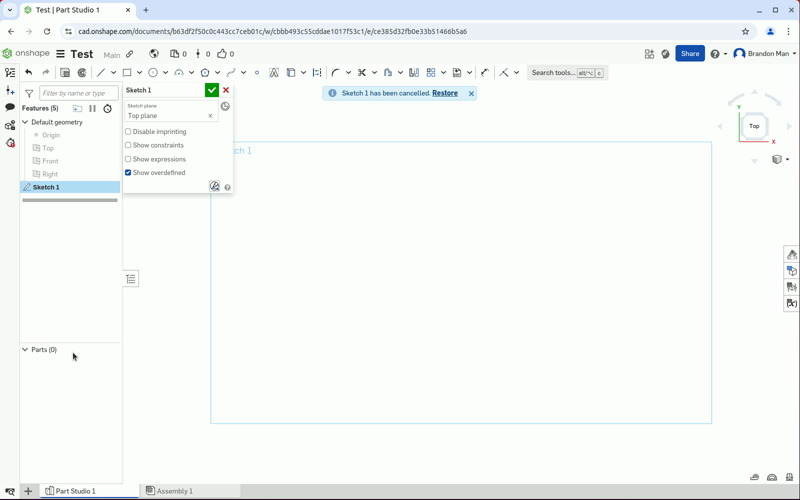
key_down(shift)
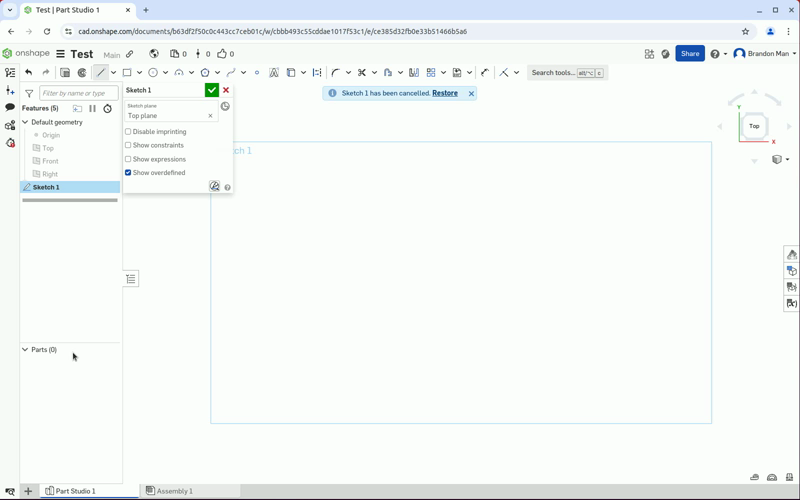
mouse_move(419, 354)
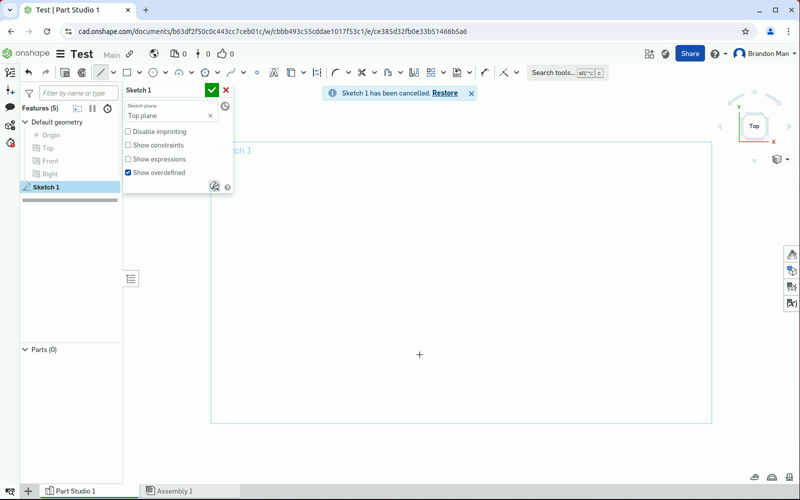
click(419, 354)
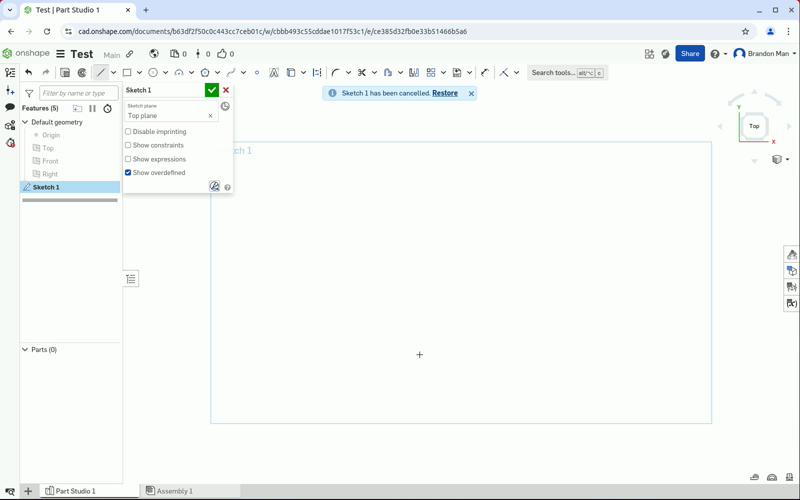
key_up(shift)
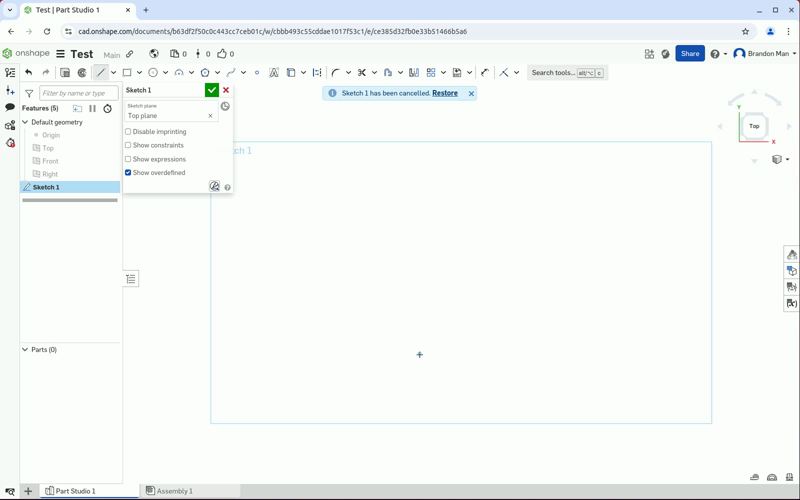
key_down(shift)
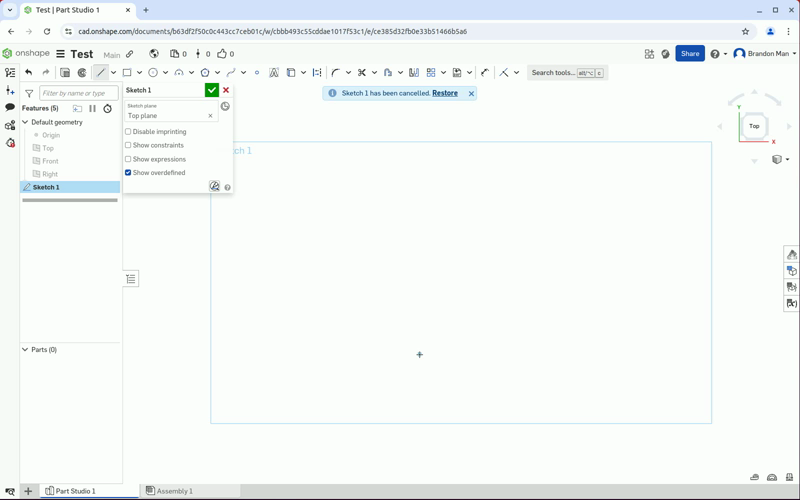
mouse_move(503, 354)
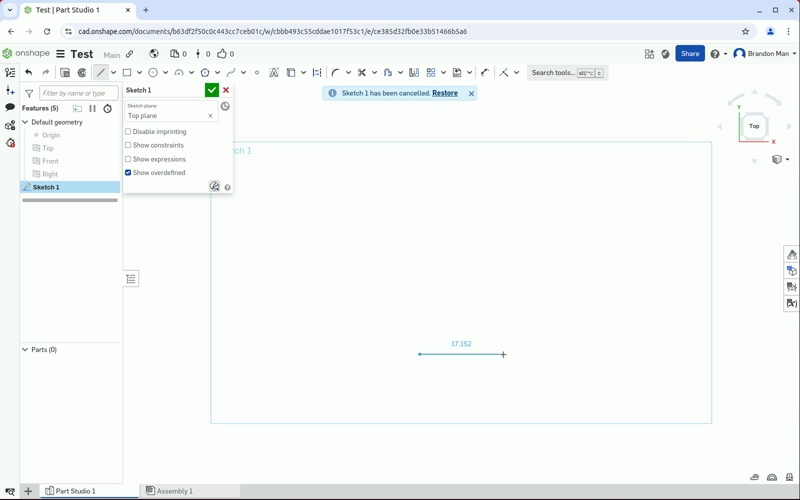
click(503, 354)
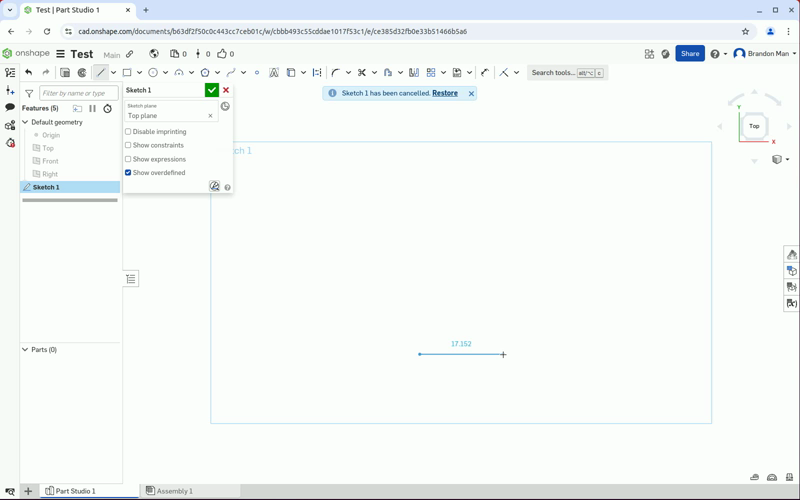
key_up(shift)
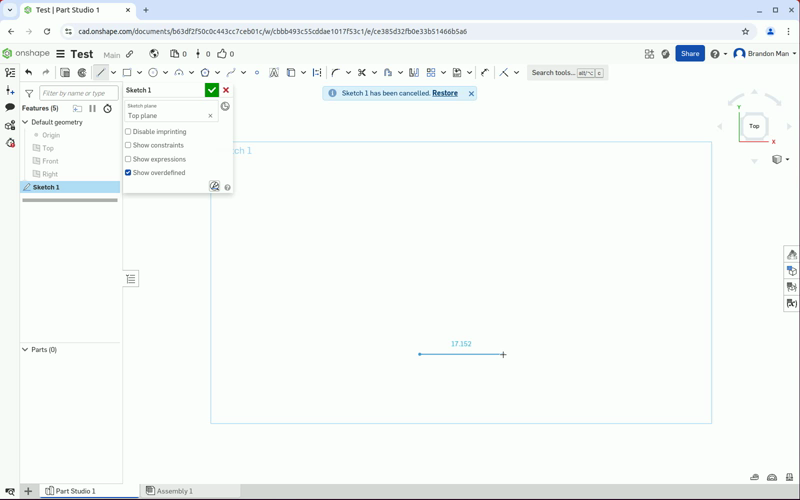
key_down(shift)
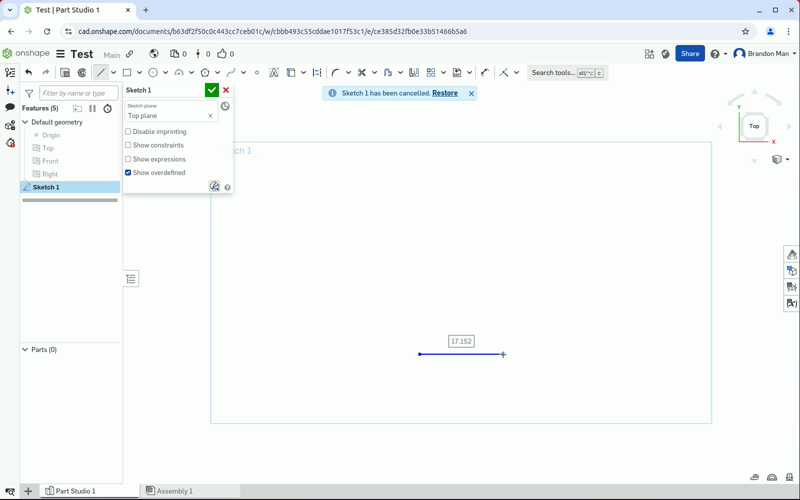
mouse_move(503, 213)
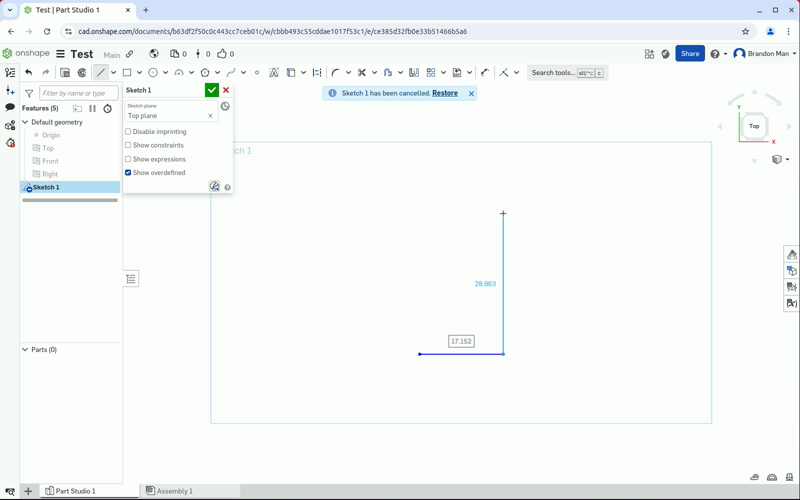
click(503, 213)
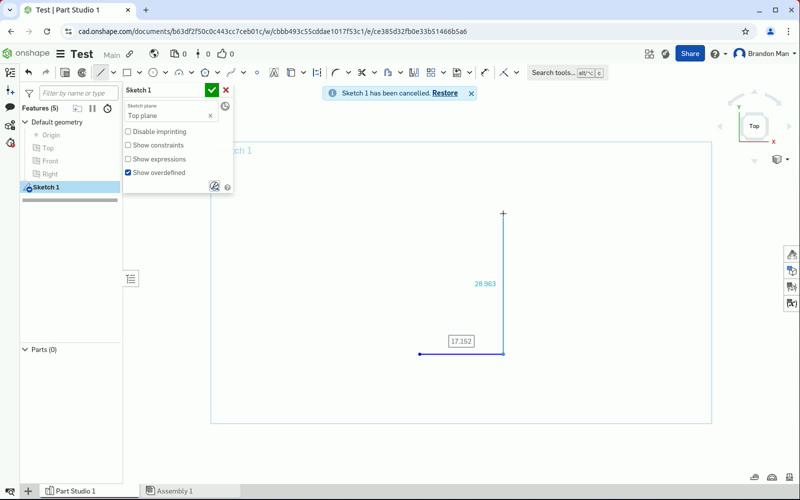
key_up(shift)
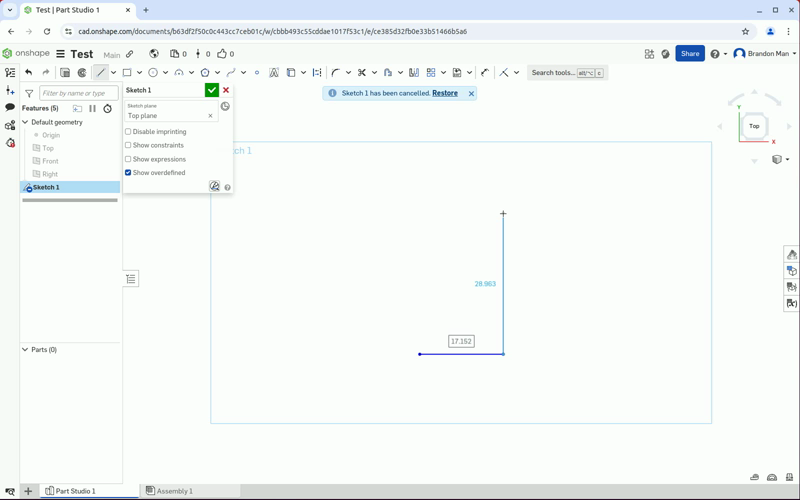
key_down(shift)
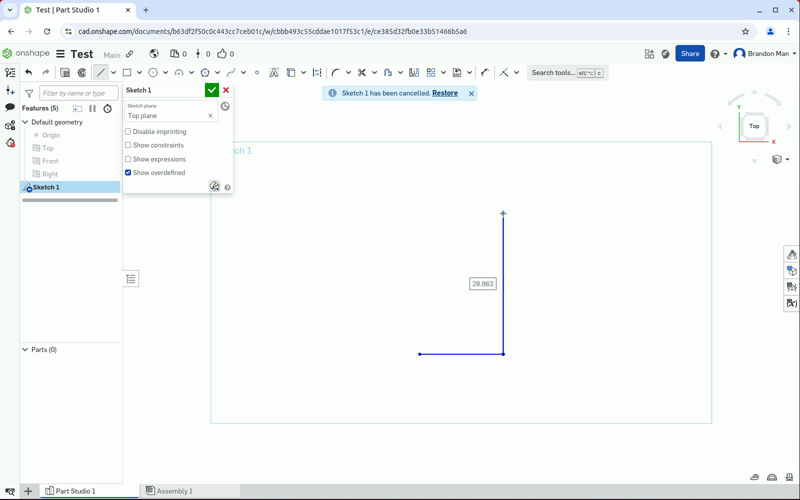
mouse_move(419, 213)
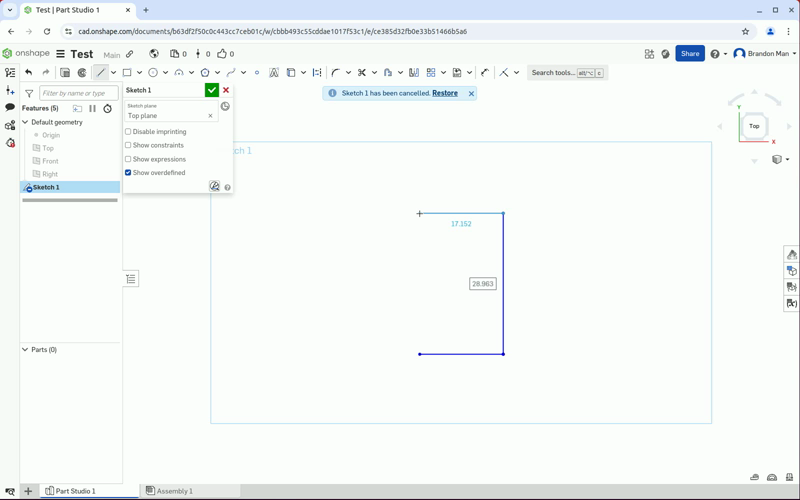
click(419, 213)
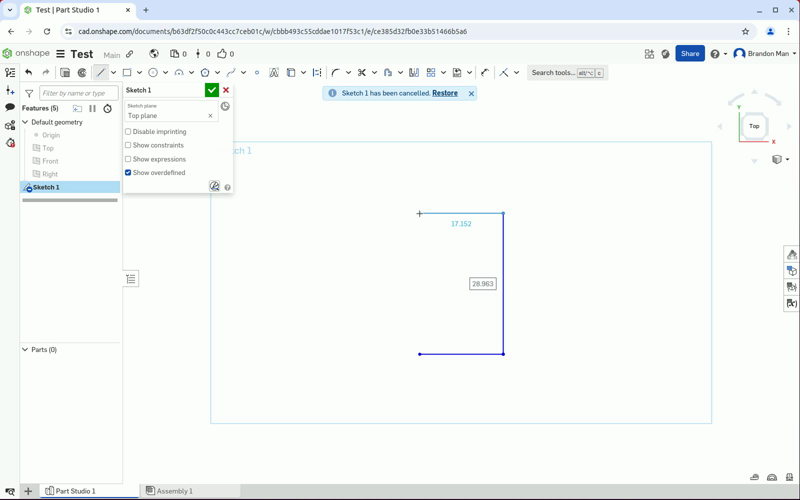
key_up(shift)
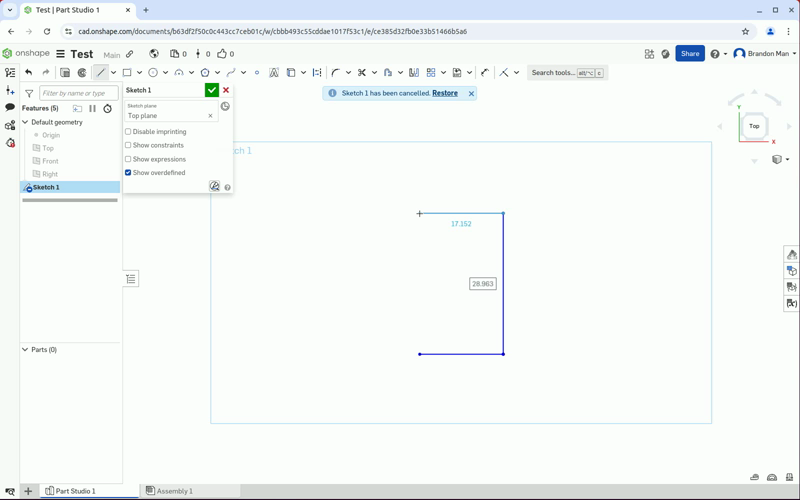
key_down(shift)
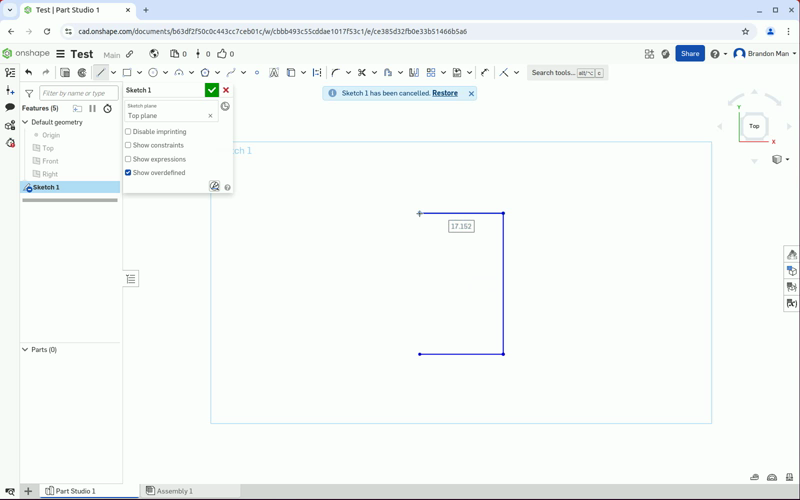
mouse_move(419, 354)
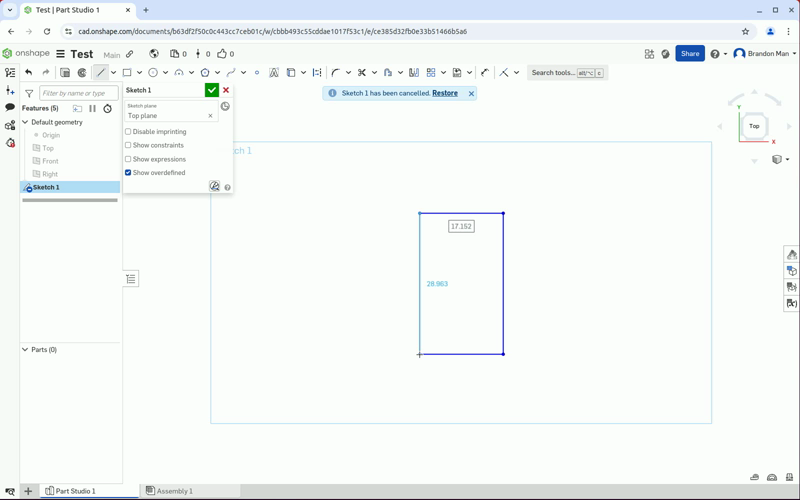
key_up(shift)
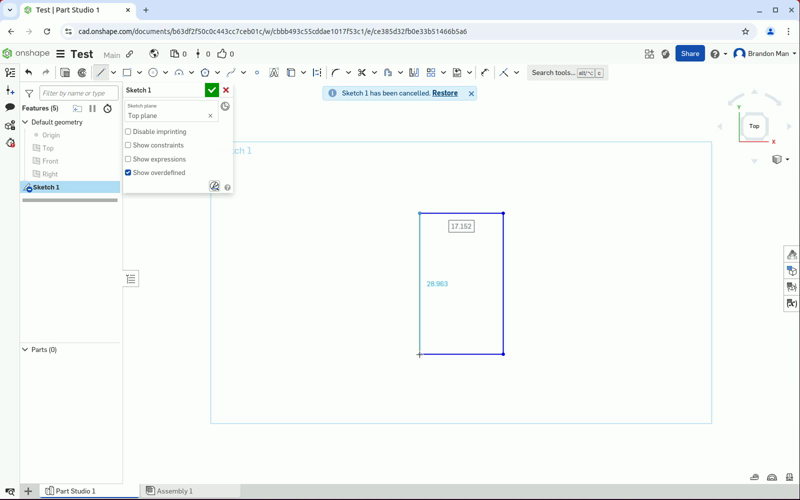
click(419, 354)
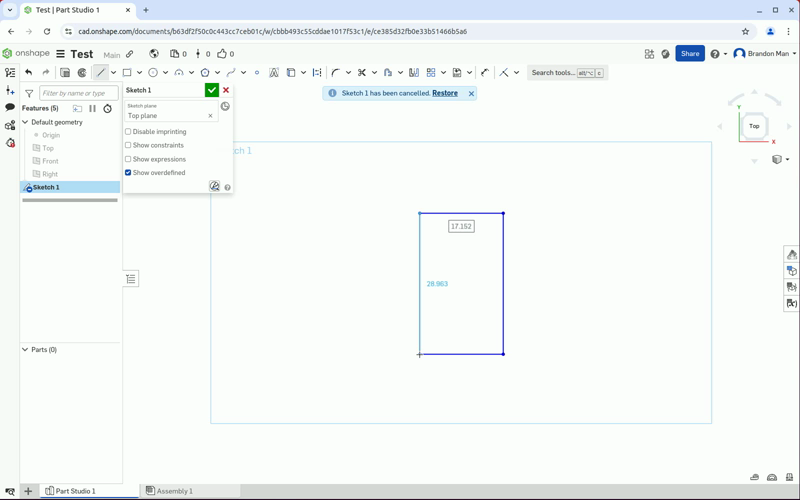
key(esc)
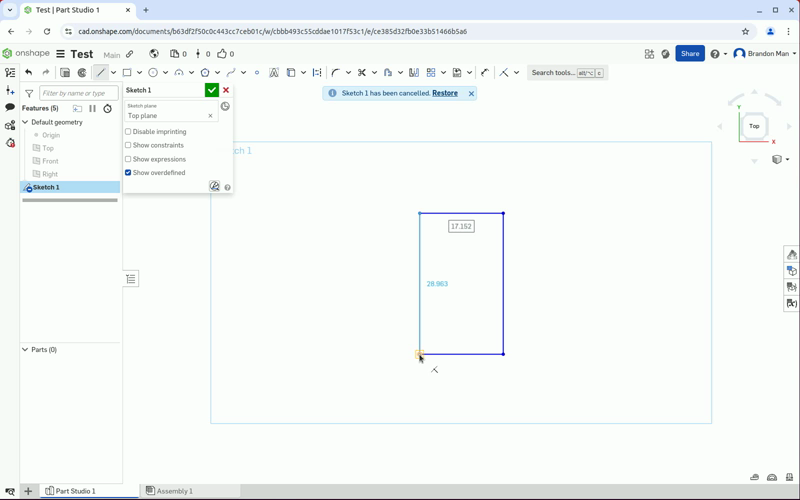
mouse_move(493, 323)
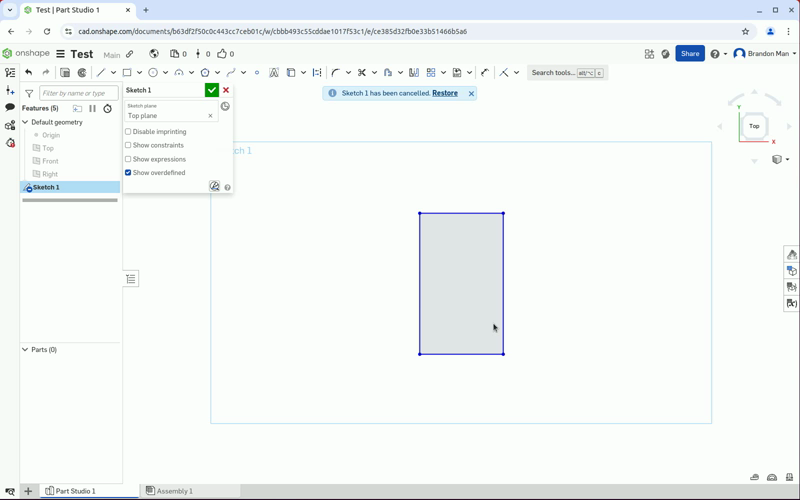
click(493, 323)
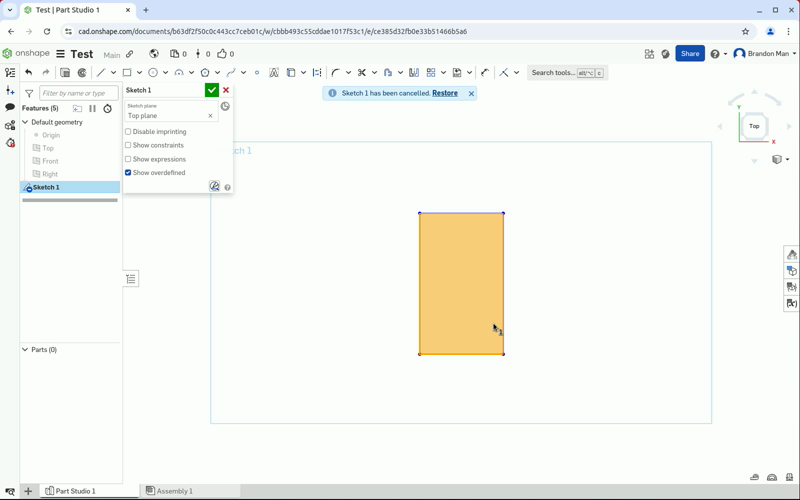
mouse_move(73, 352)
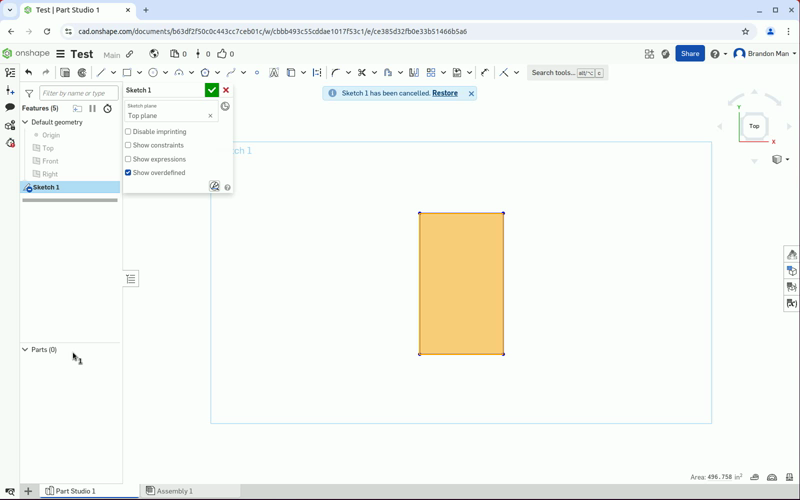
key(shift+y)
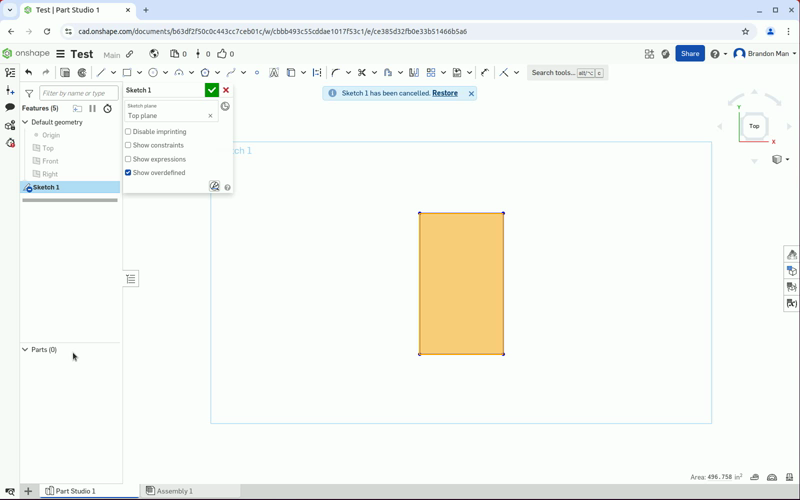
key(shift+e)
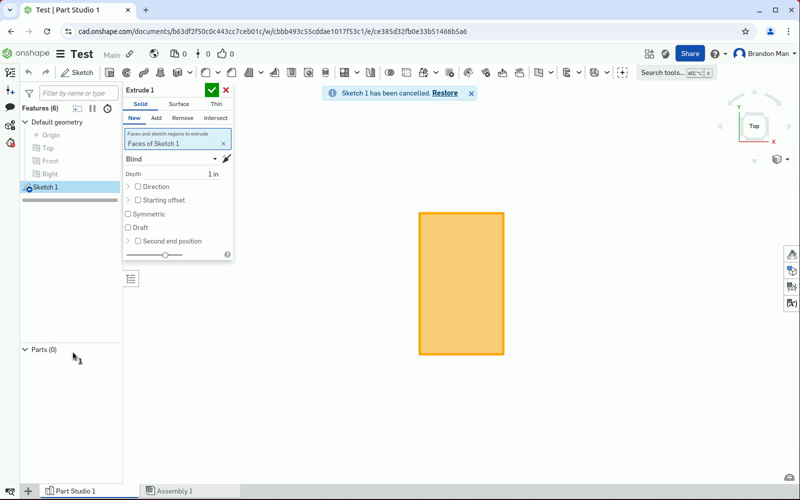
mouse_move(143, 106)
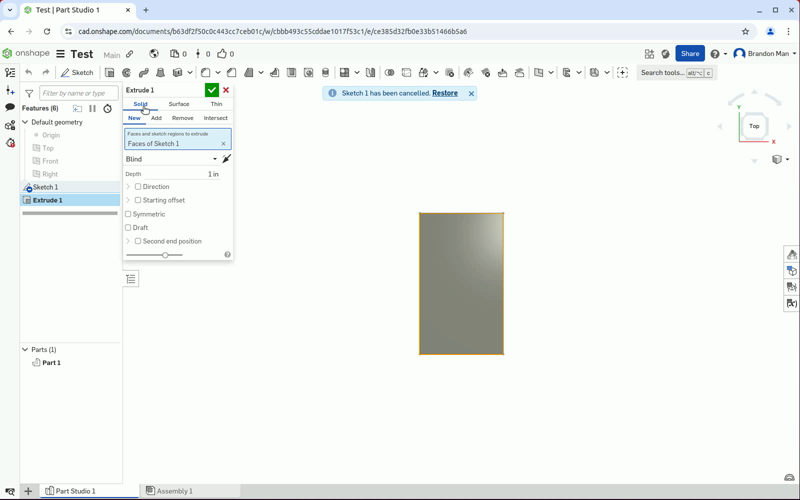
click(143, 106)
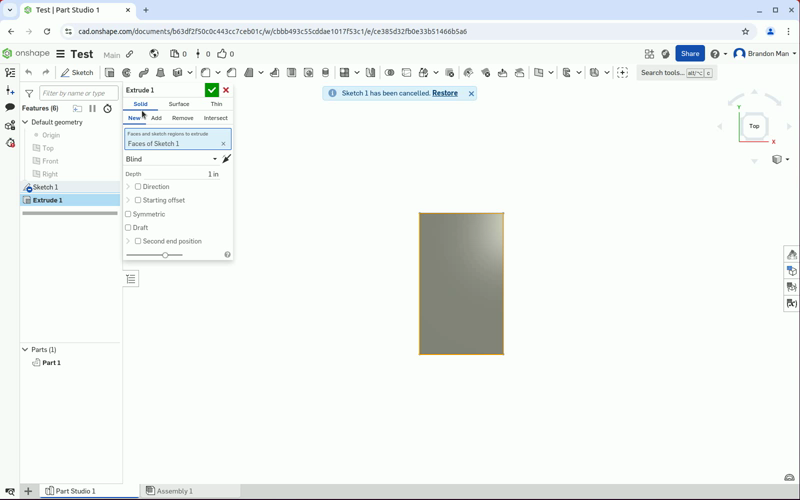
mouse_move(137, 120)
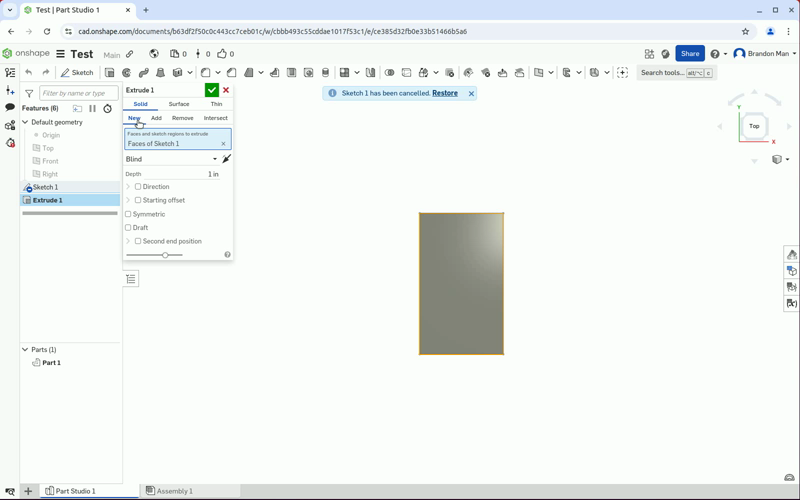
click(137, 120)
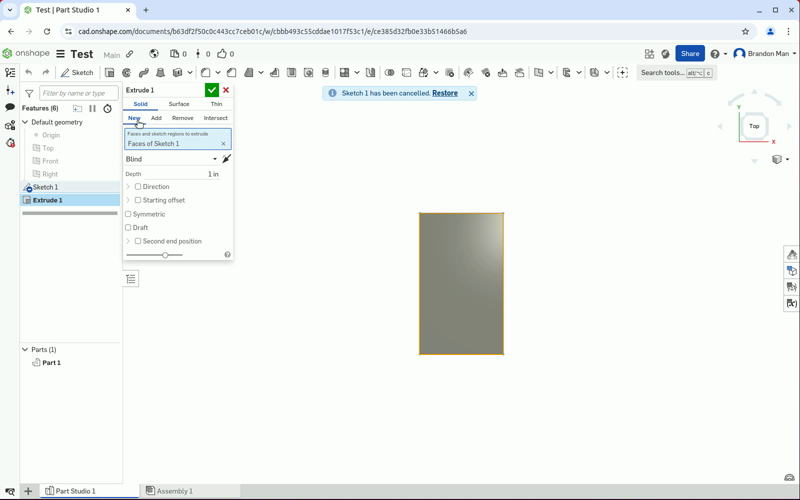
key(tab, 4)
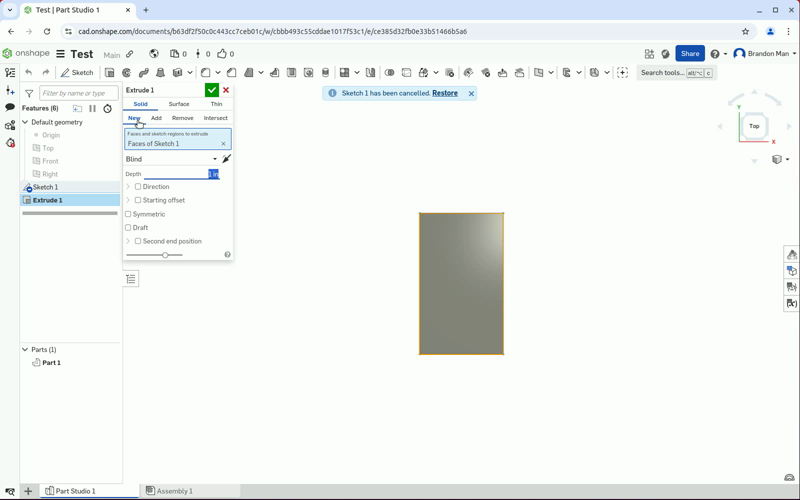
text(5.296)
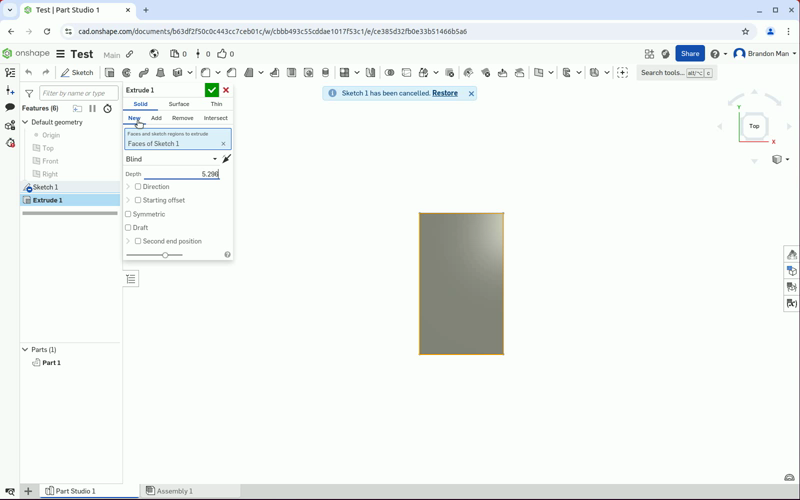
key(enter)
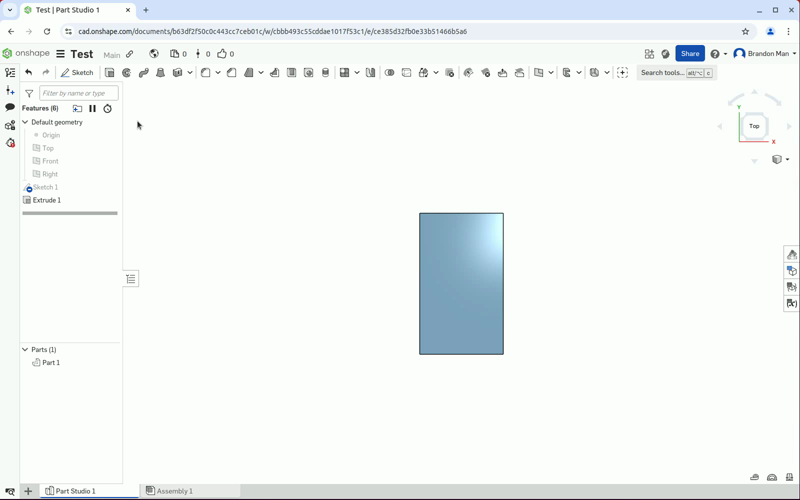
key(shift+h)
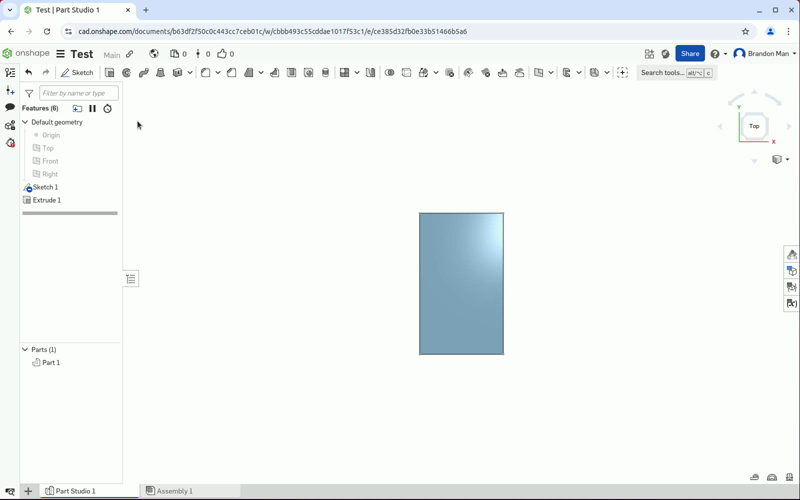
key(shift+h)
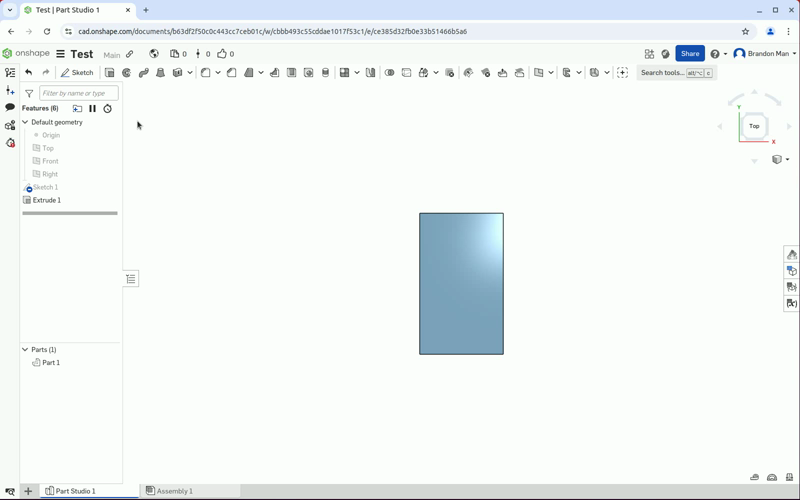
mouse_move(73, 189)
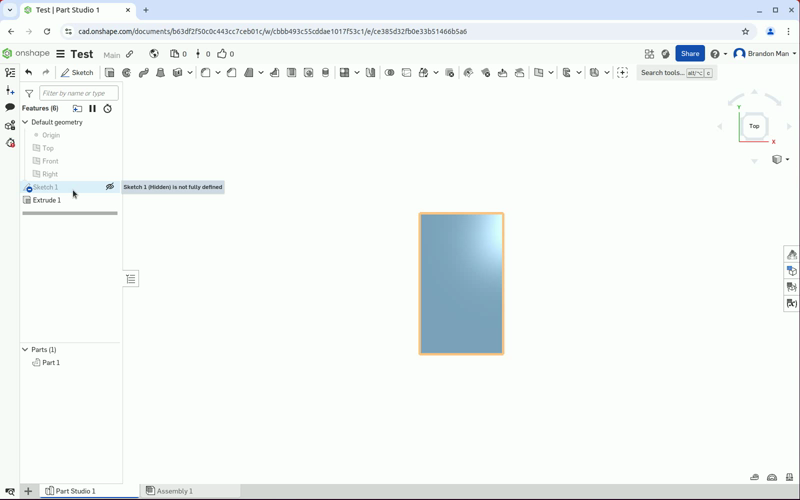
click(73, 189)
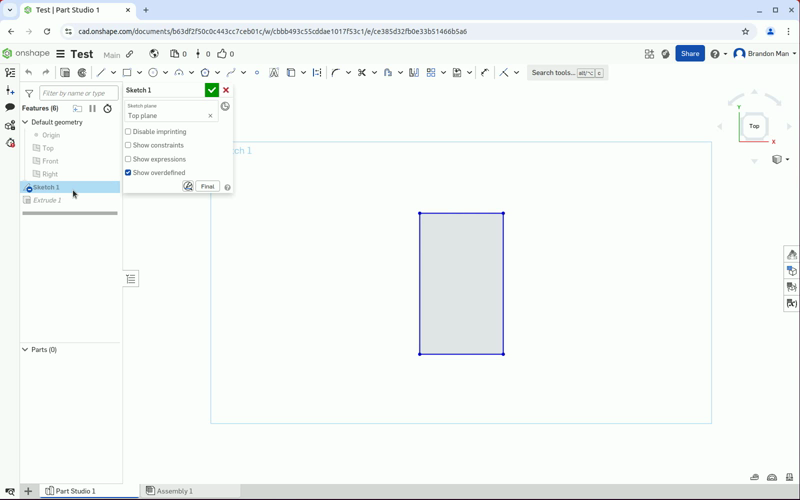
mouse_move(229, 92)
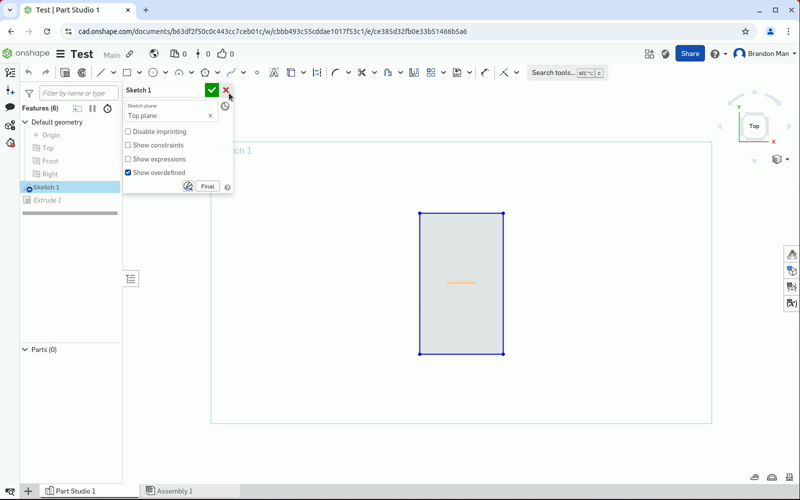
click(229, 92)
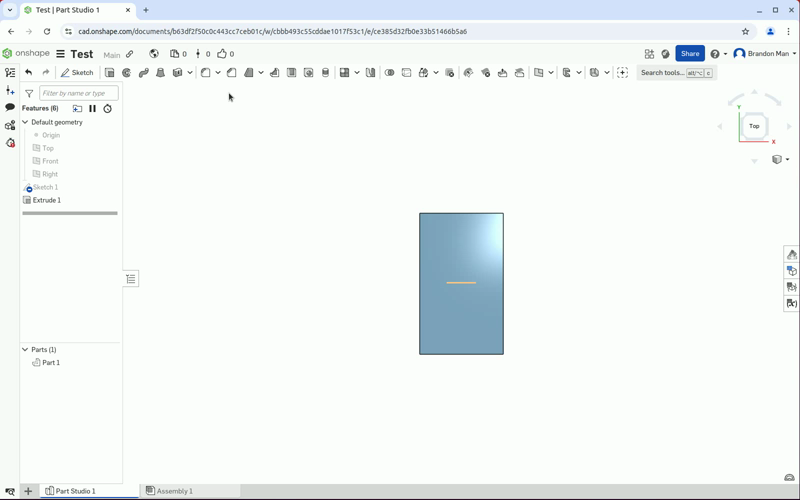
mouse_move(541, 75)
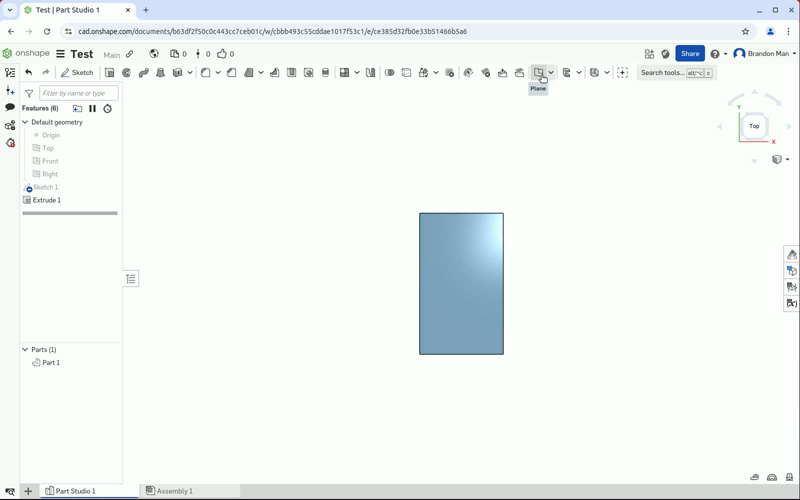
click(541, 75)
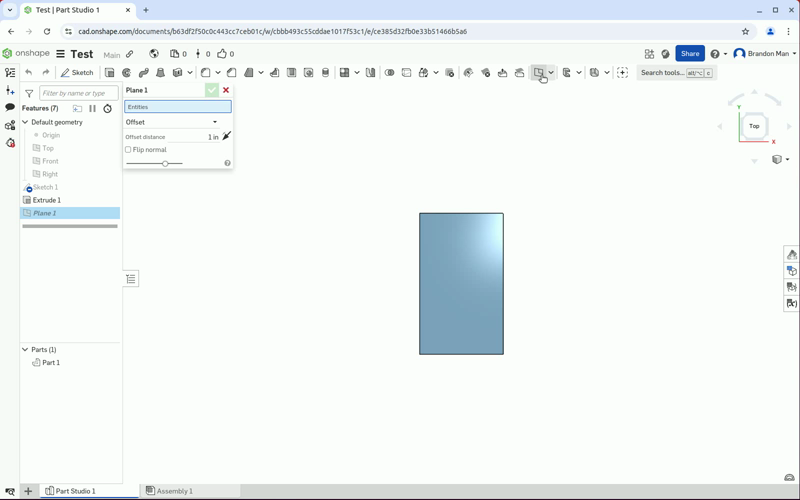
mouse_move(73, 150)
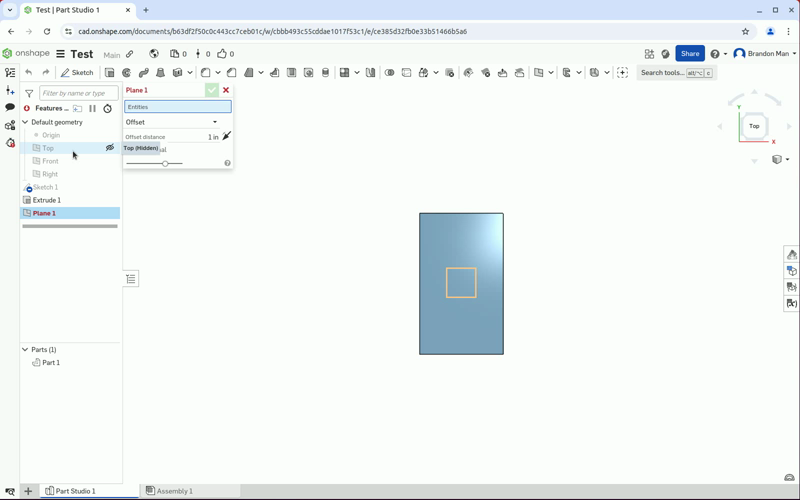
click(73, 150)
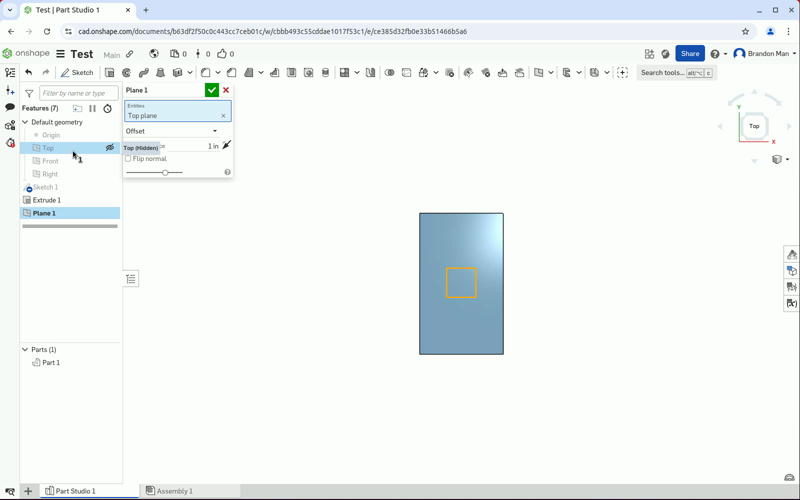
key(tab, 2)
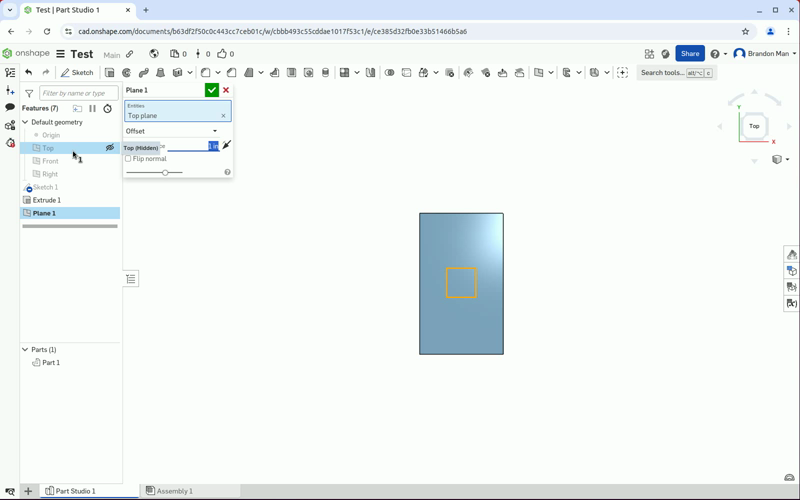
text(5.299)
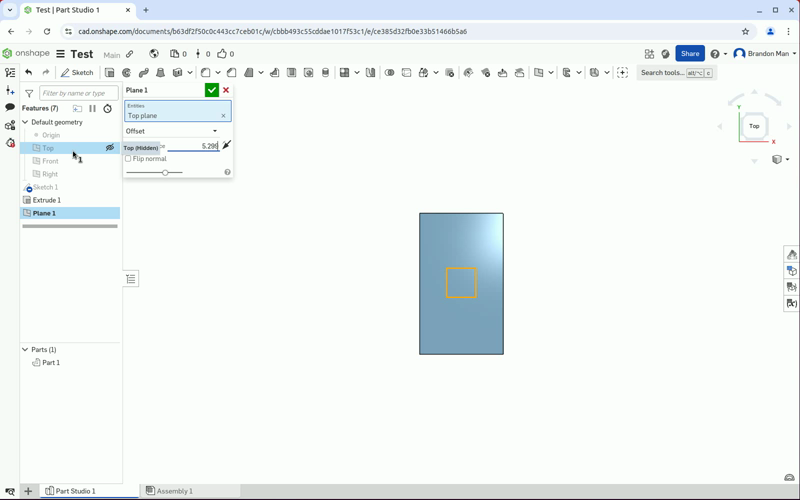
key(enter, 2)
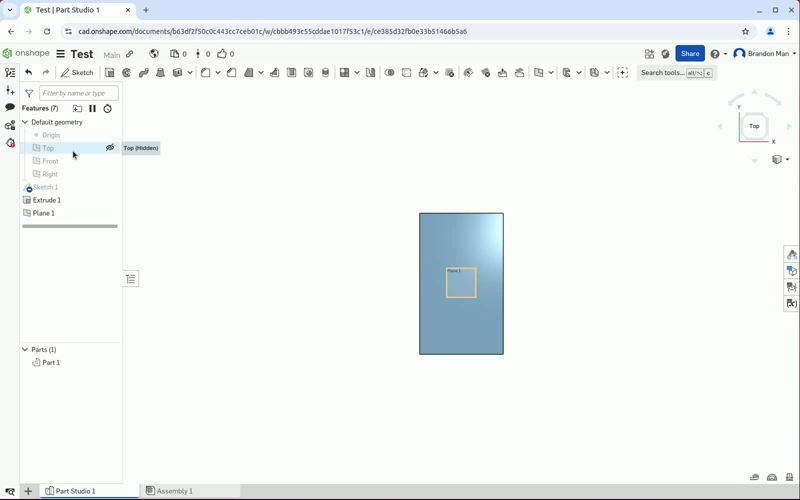
key(shift+s)
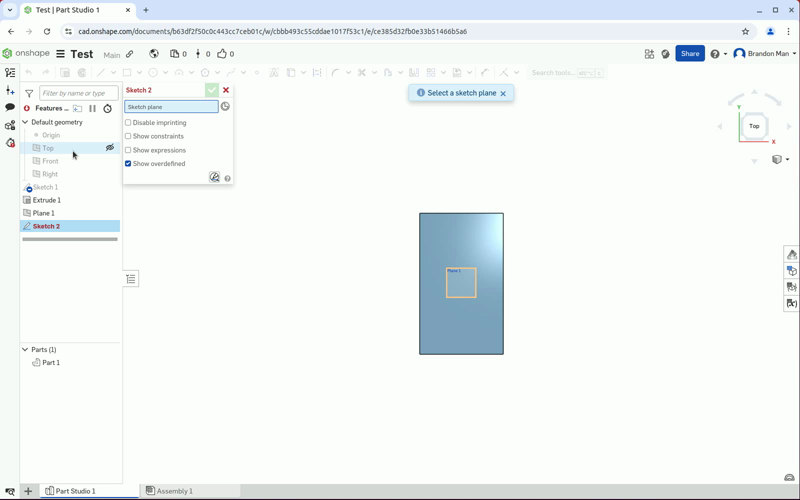
mouse_move(73, 215)
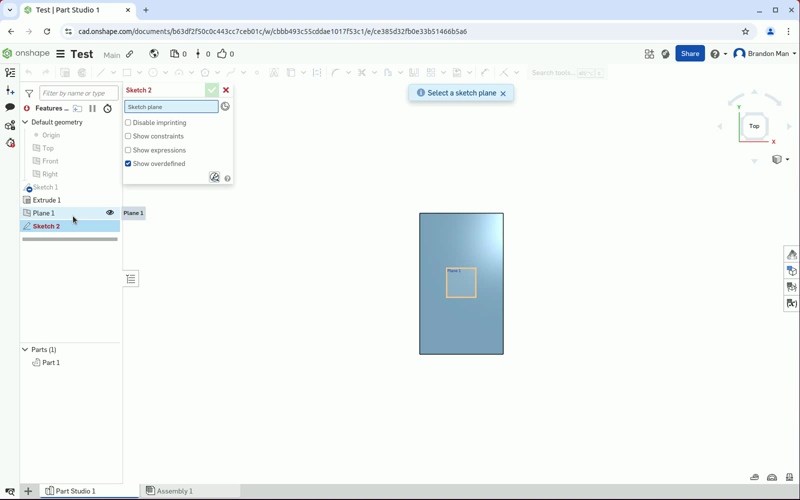
click(73, 215)
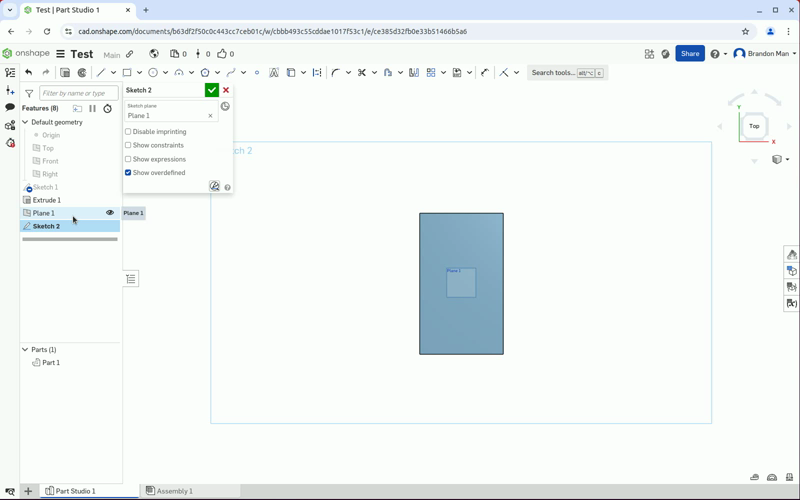
mouse_move(73, 352)
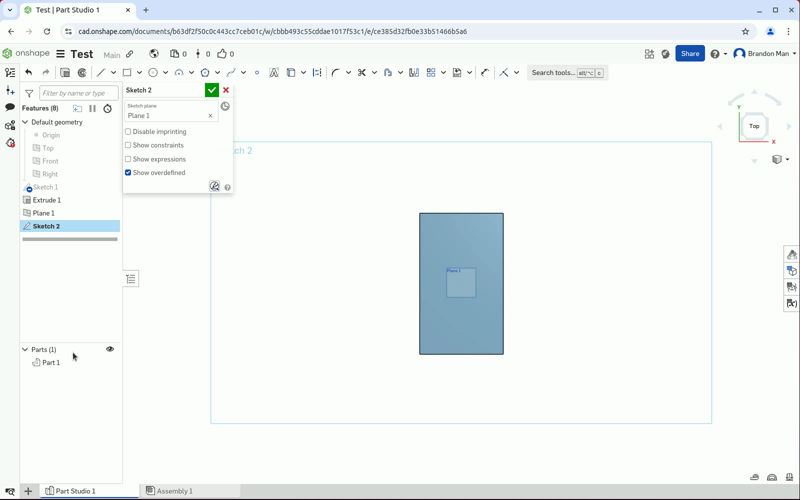
key(y)
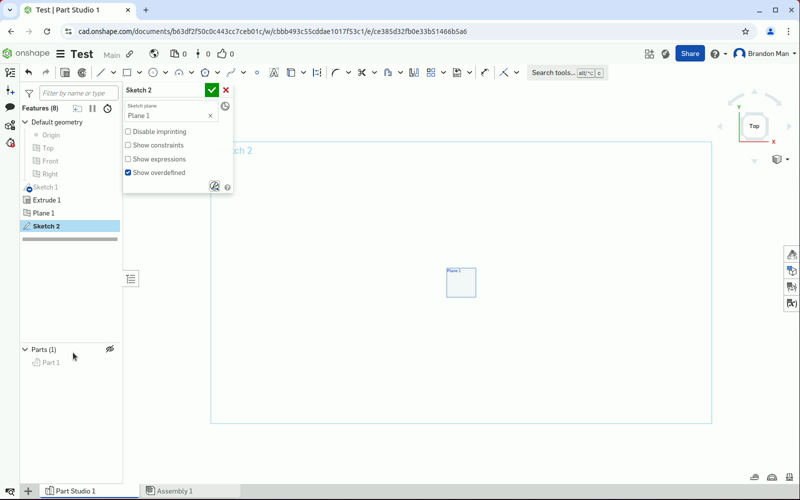
key(l)
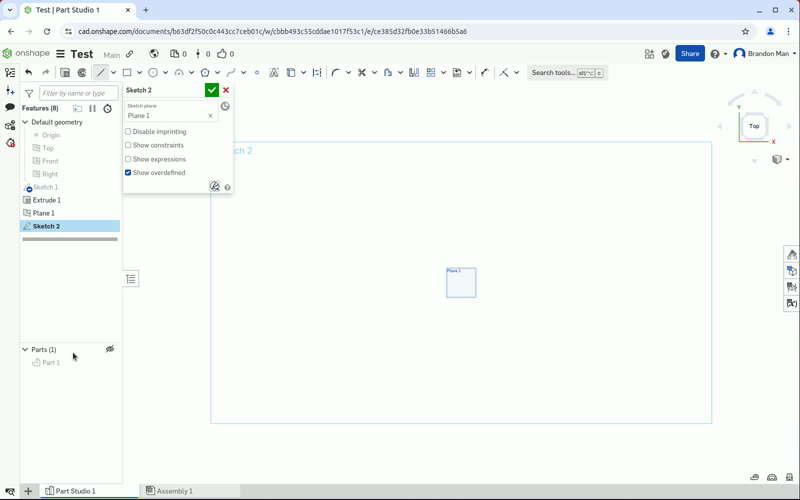
key_down(shift)
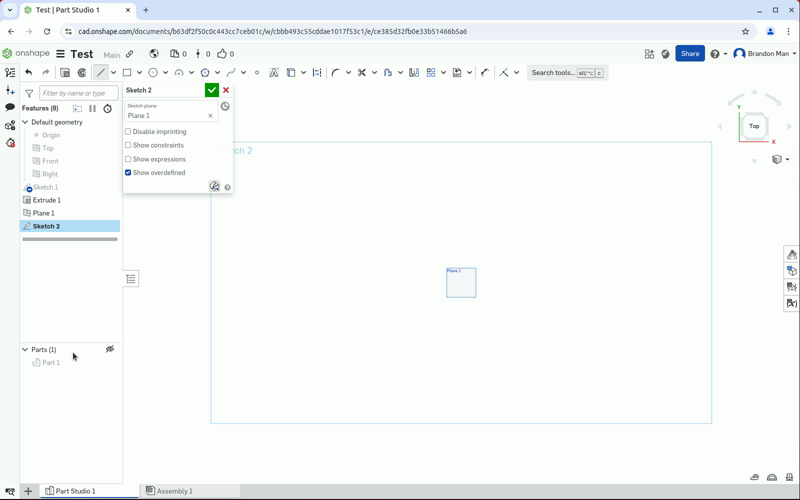
mouse_move(419, 211)
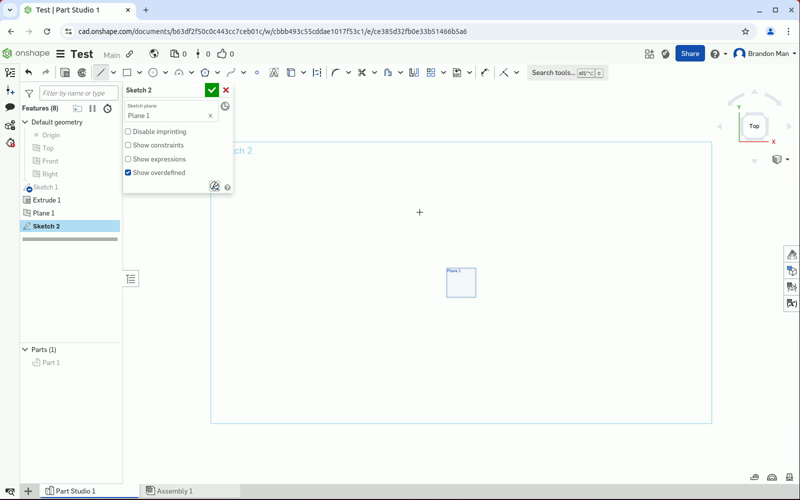
click(419, 211)
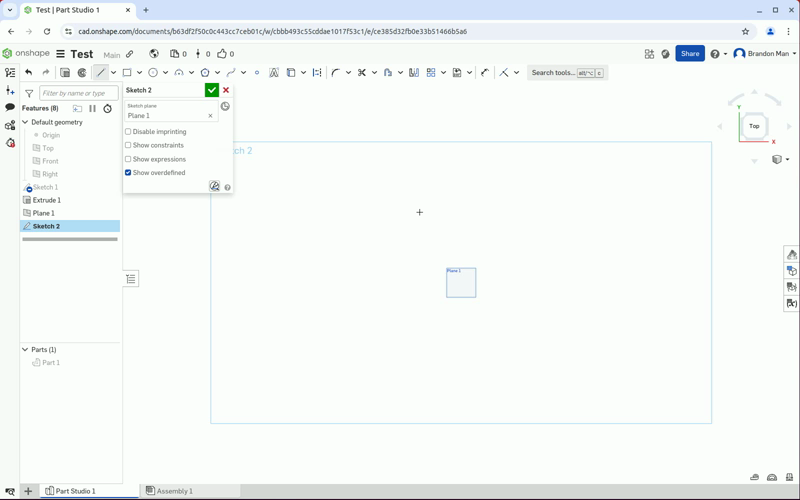
key_up(shift)
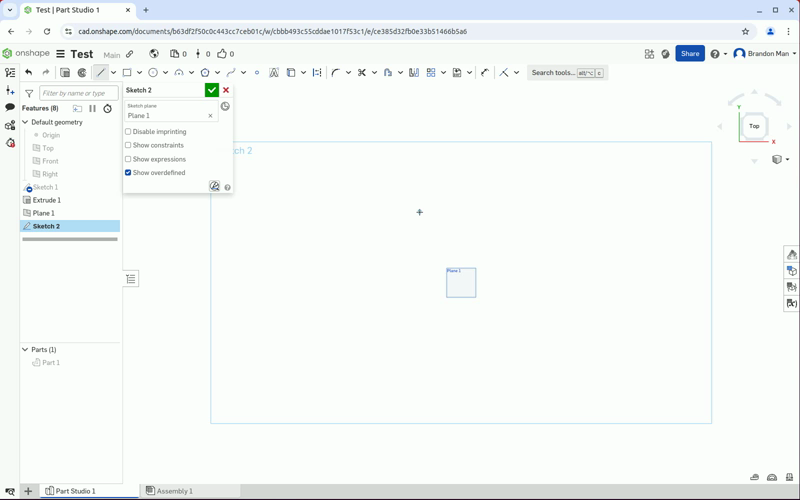
key_down(shift)
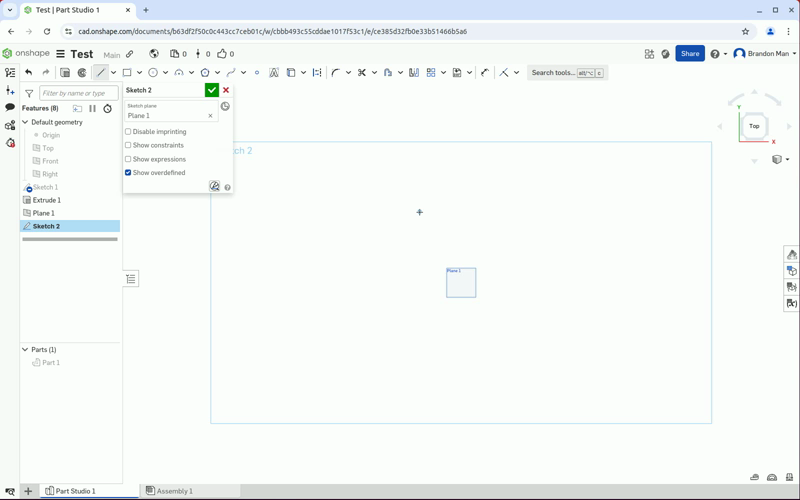
mouse_move(503, 211)
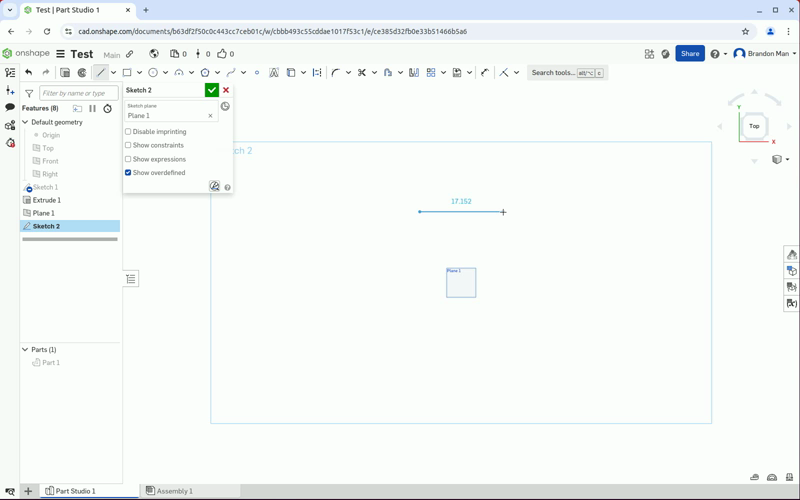
click(503, 211)
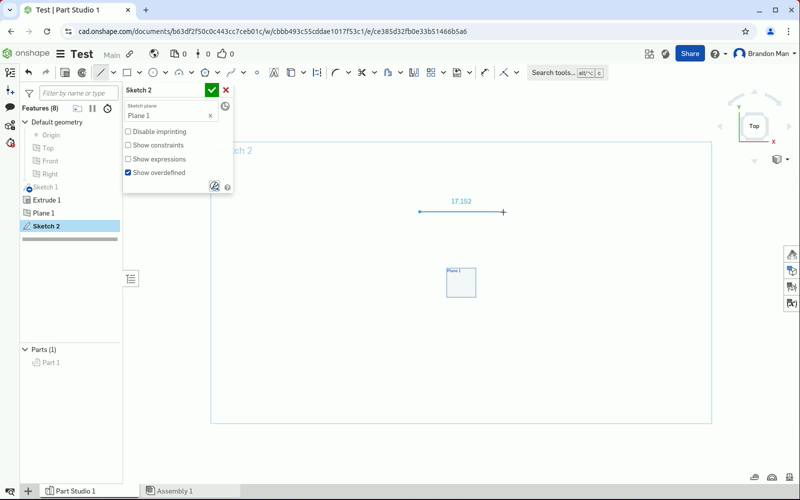
key_up(shift)
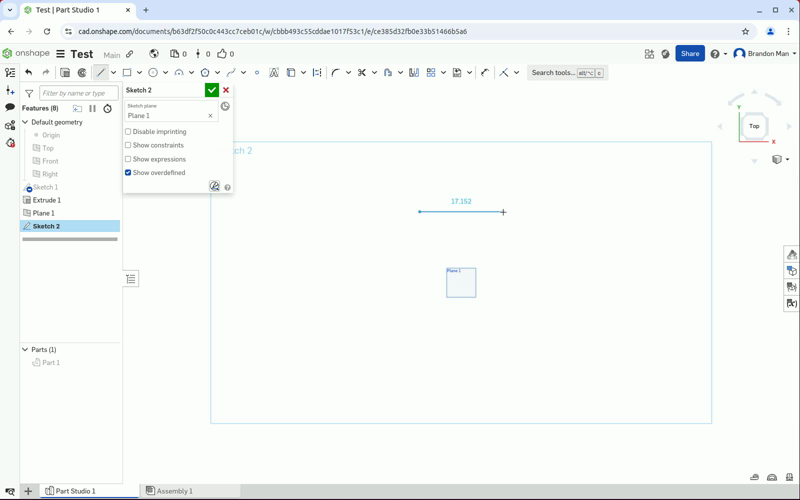
key(esc)
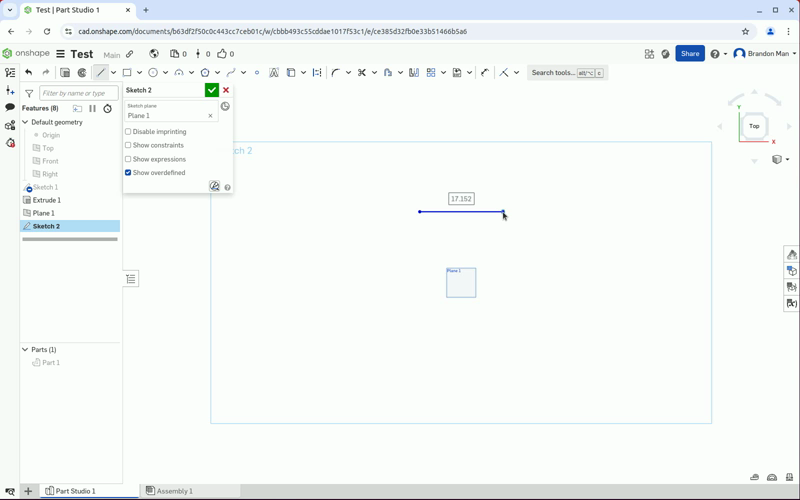
key(a)
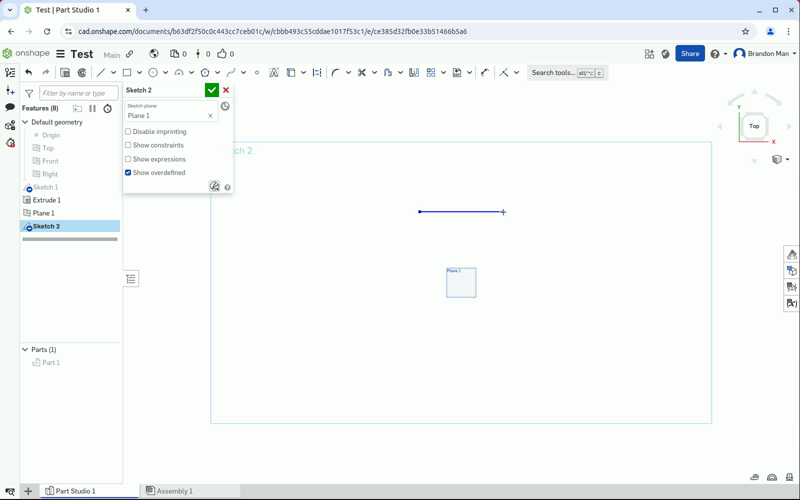
mouse_move(503, 211)
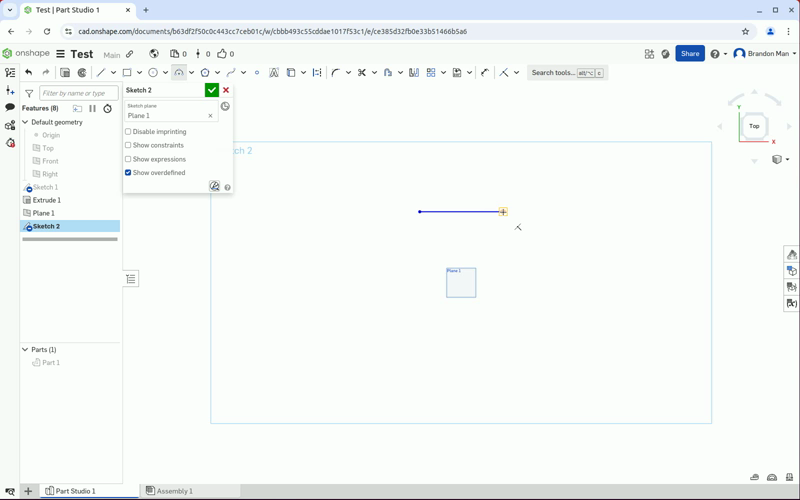
click(503, 211)
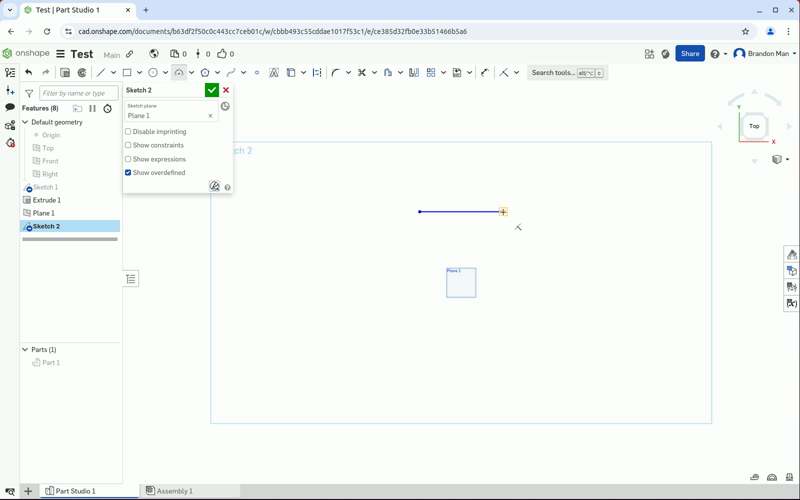
mouse_move(419, 211)
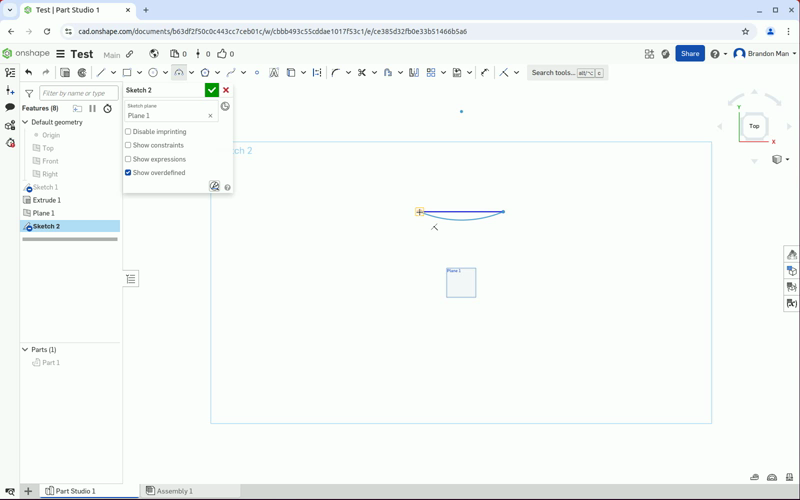
click(419, 211)
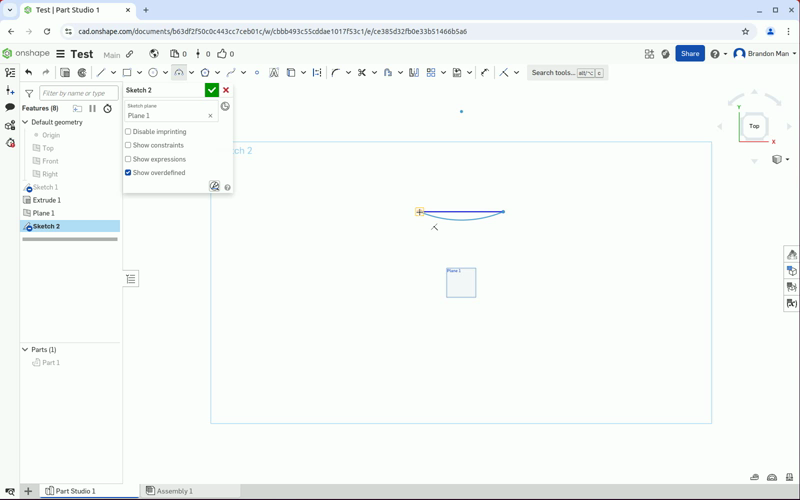
key_down(shift)
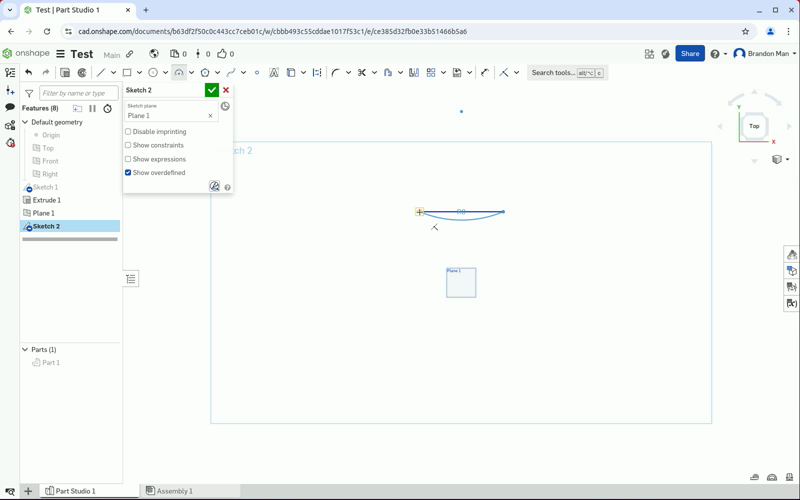
mouse_move(461, 169)
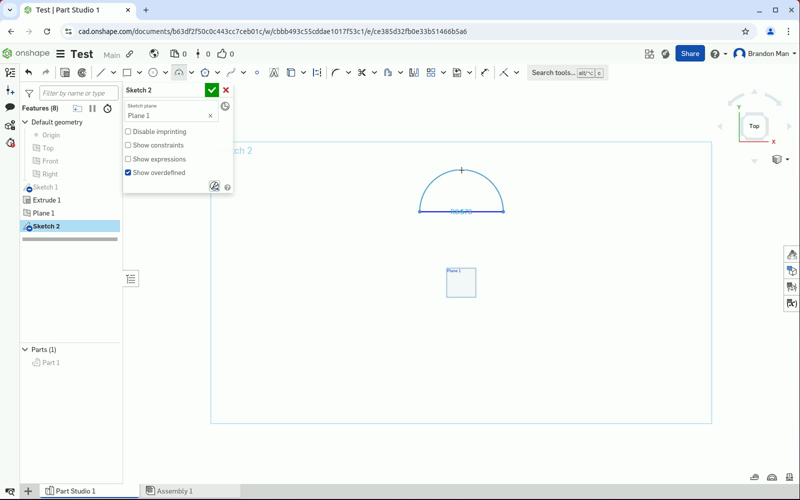
click(461, 169)
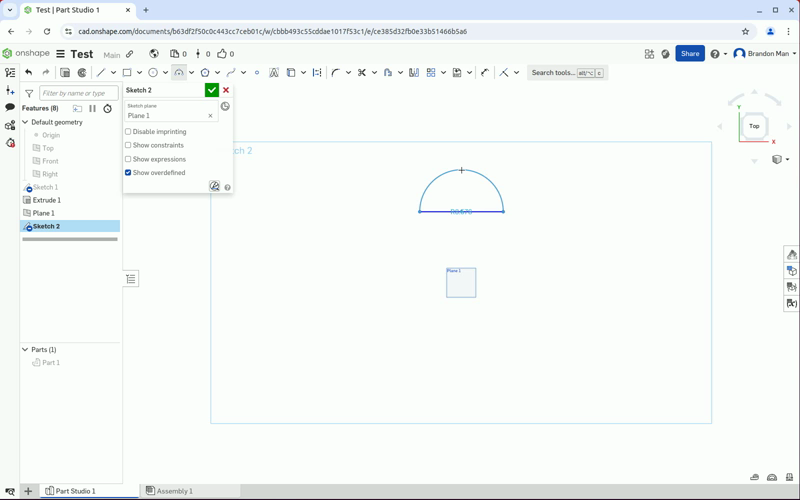
key_up(shift)
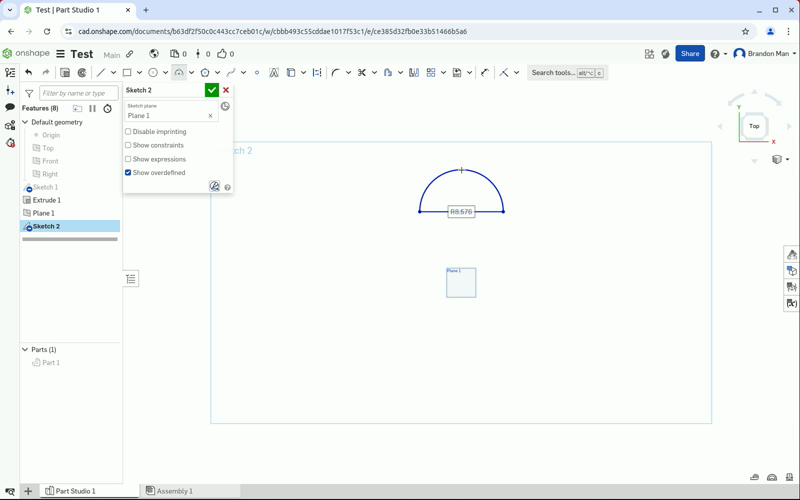
key(esc)
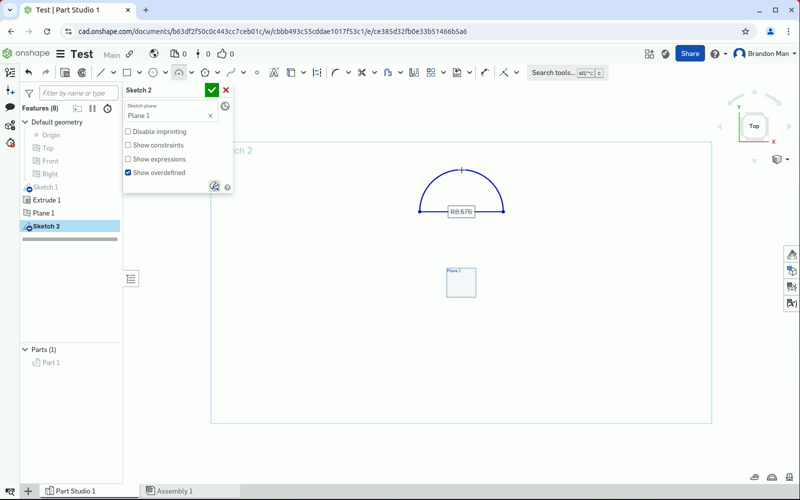
mouse_move(451, 209)
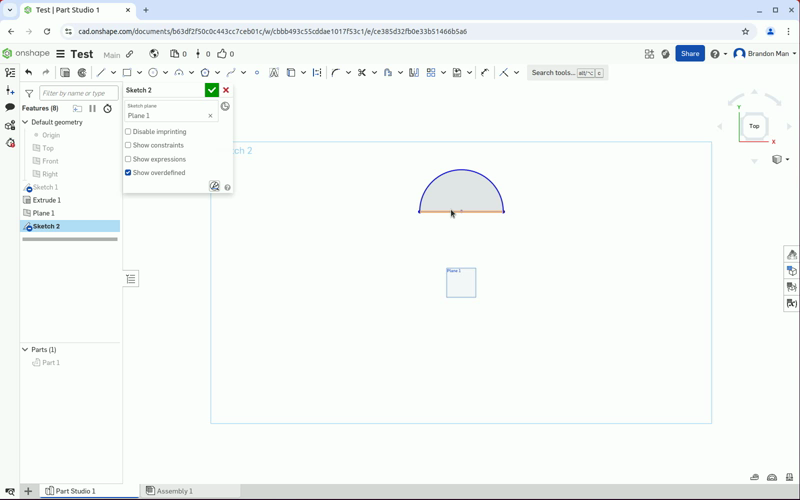
scroll(6)
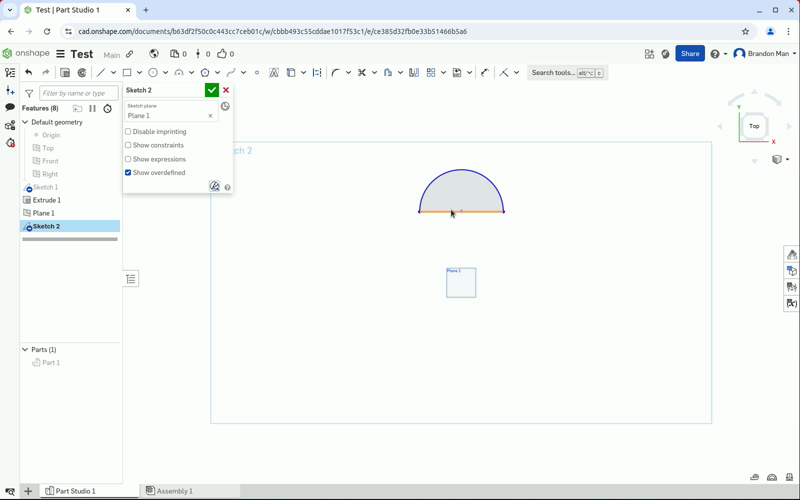
scroll(6)
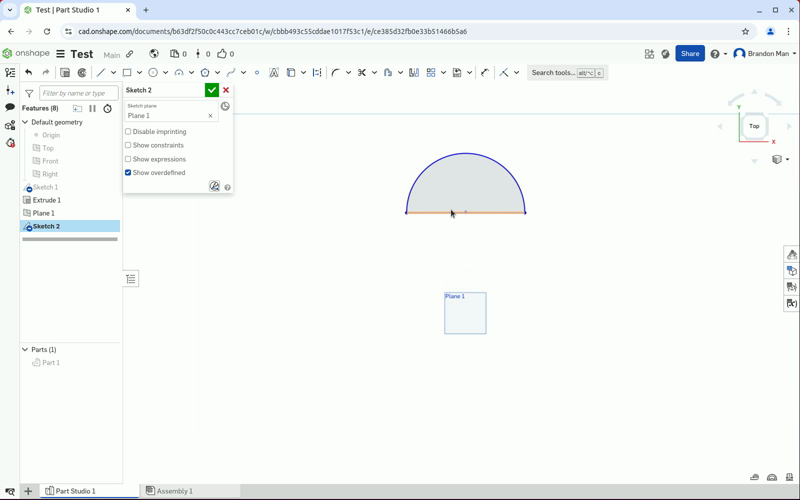
scroll(6)
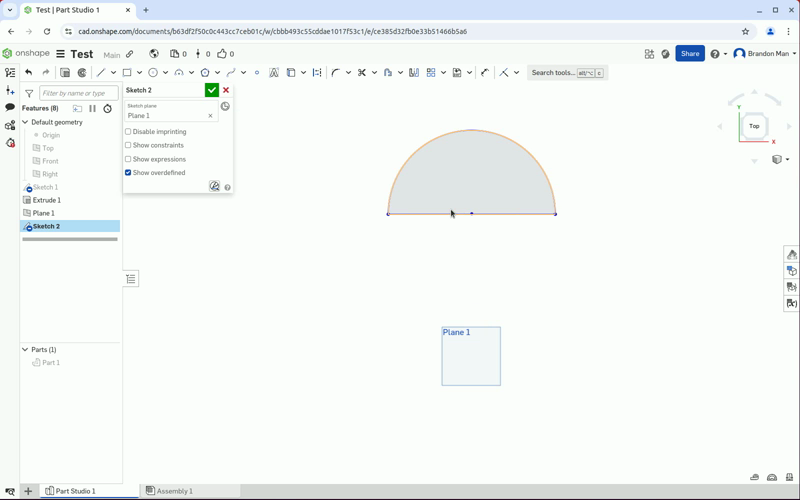
scroll(6)
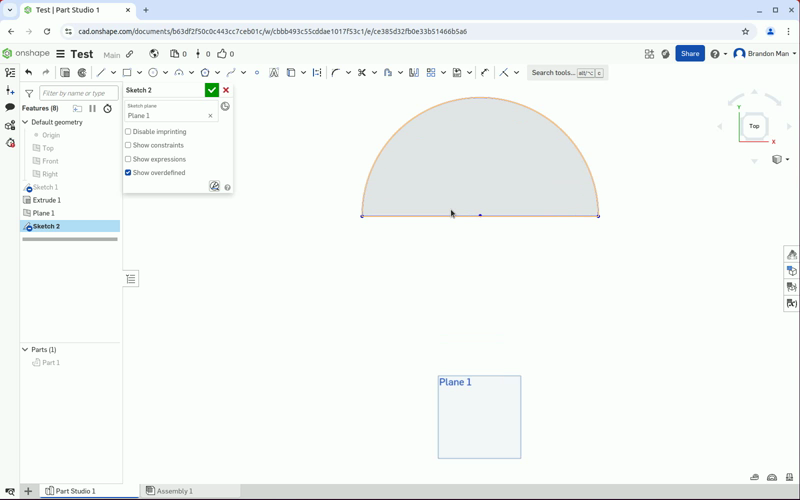
scroll(6)
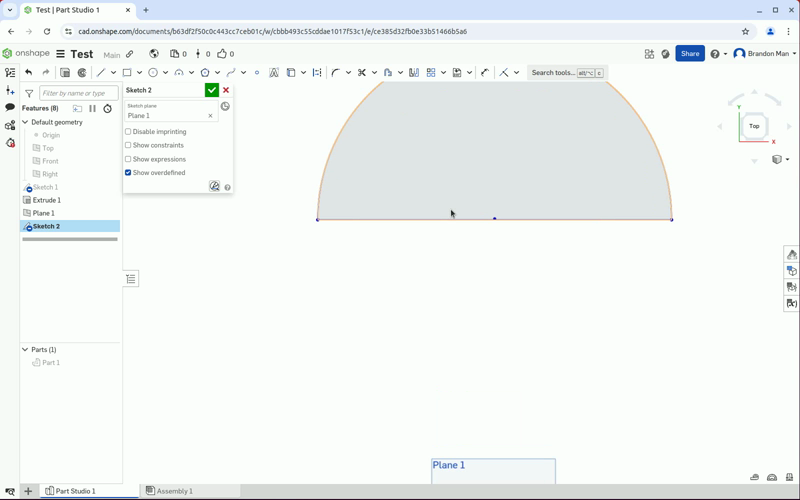
scroll(6)
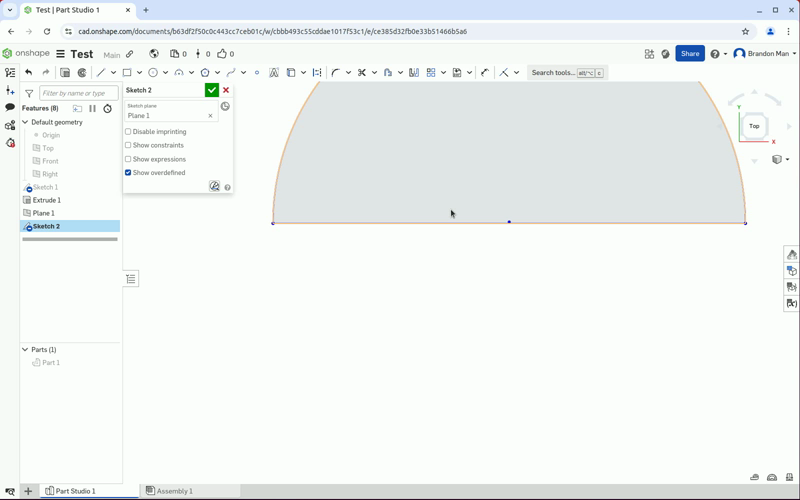
scroll(6)
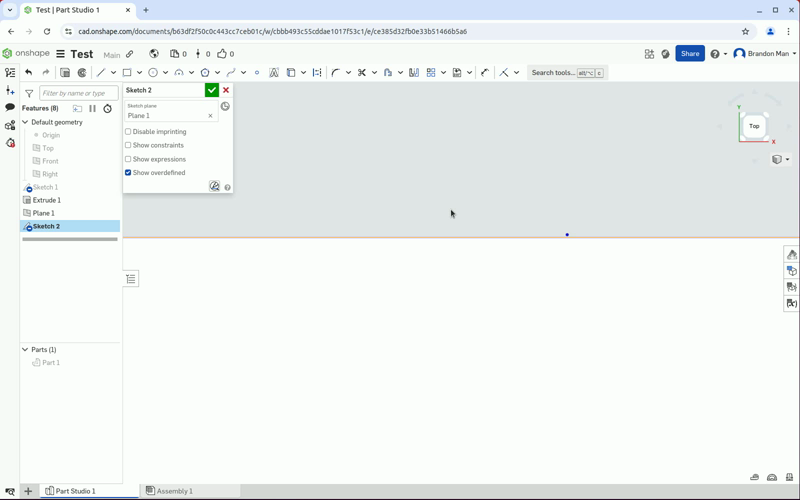
click(451, 209)
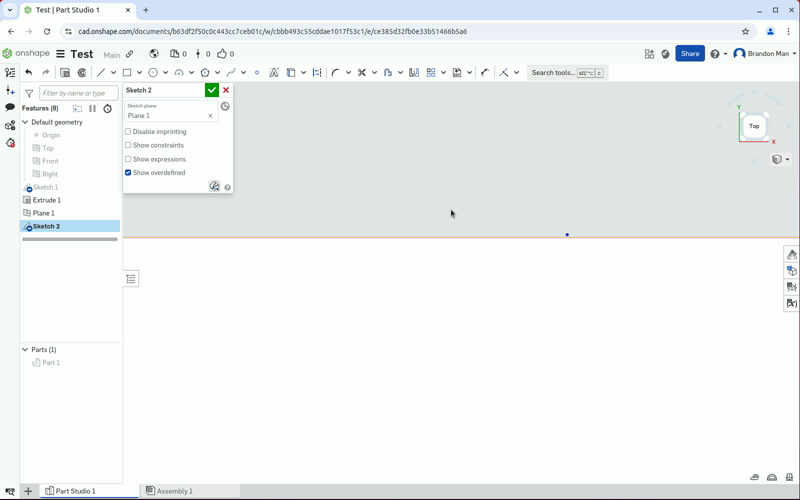
scroll(-6)
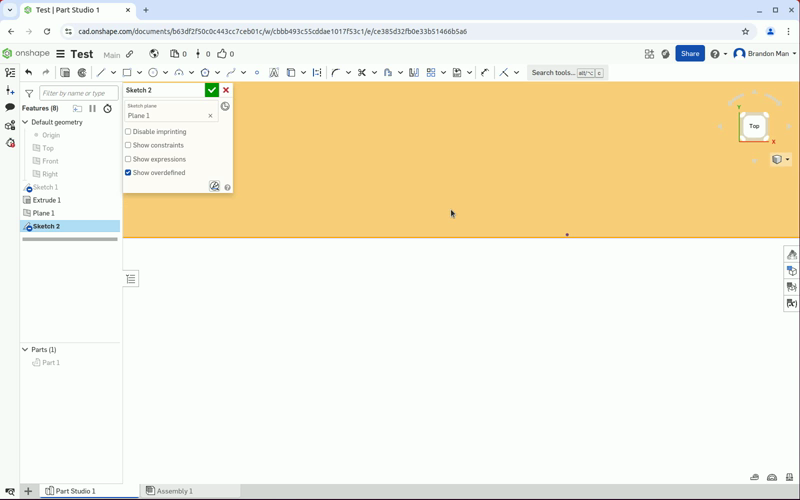
scroll(-6)
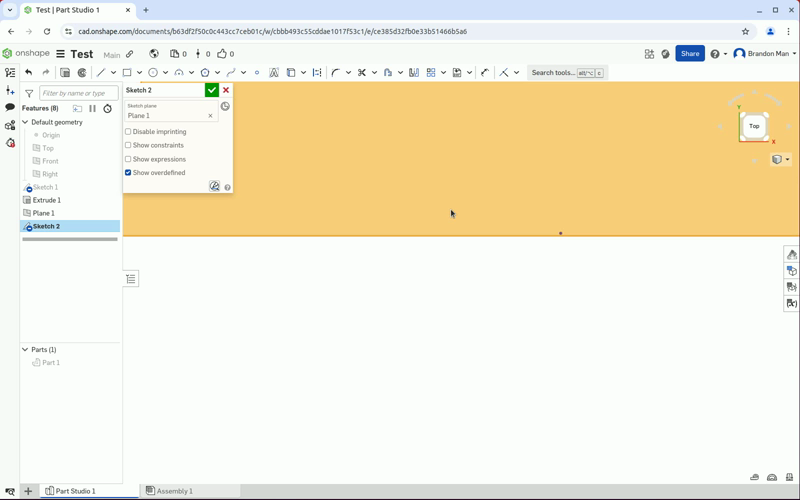
scroll(-6)
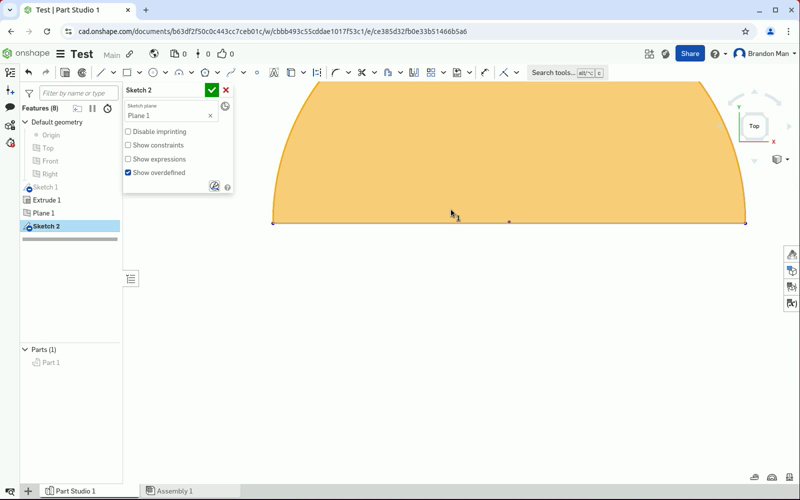
scroll(-6)
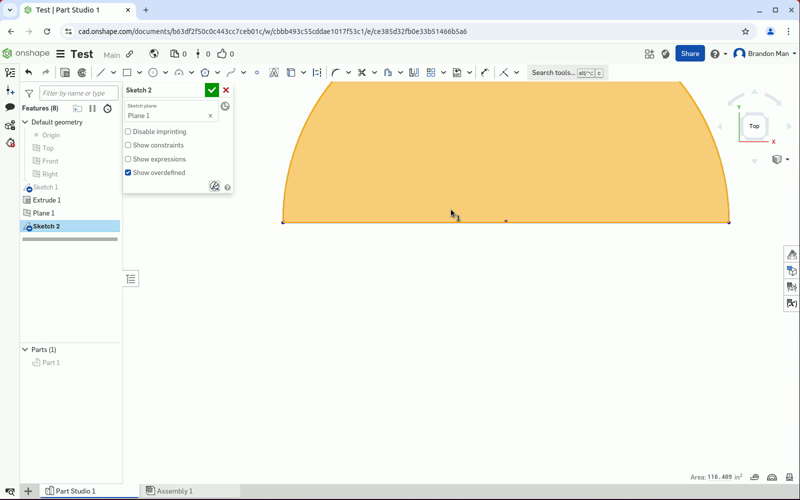
scroll(-6)
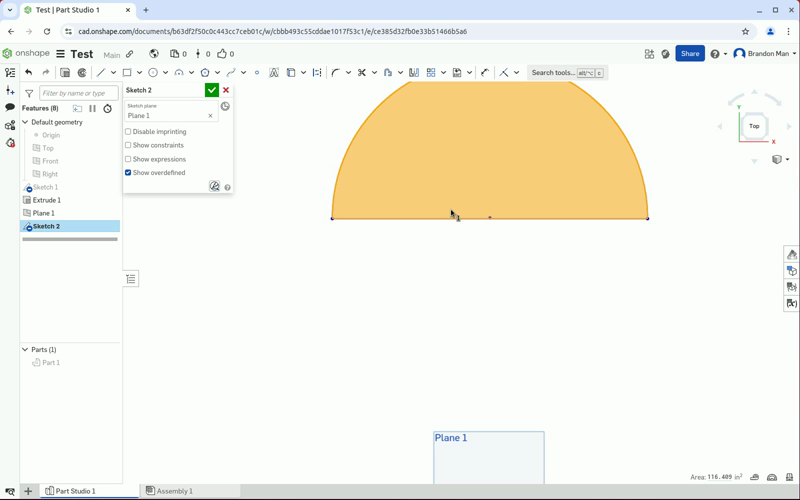
scroll(-6)
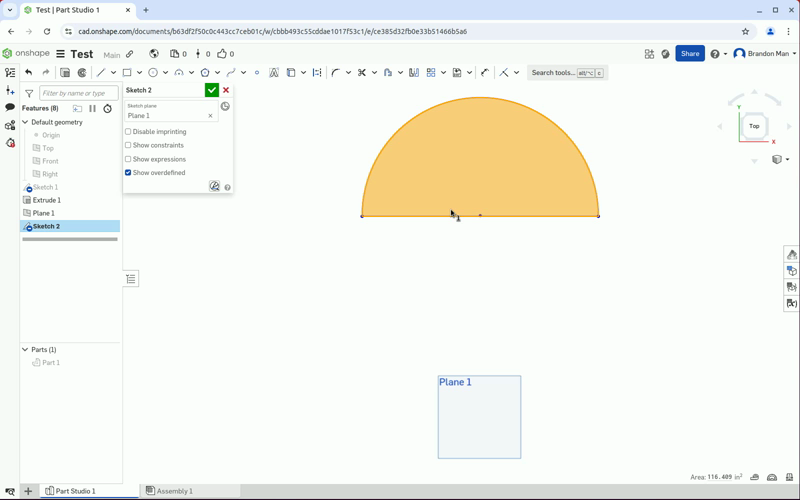
scroll(-6)
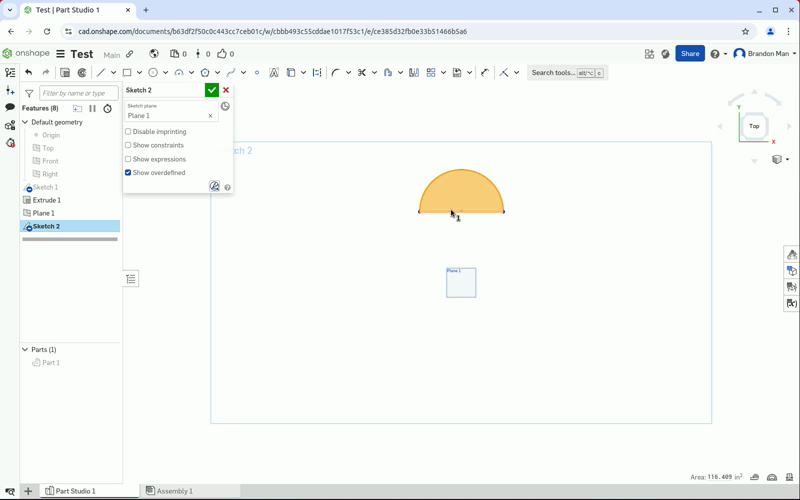
mouse_move(73, 352)
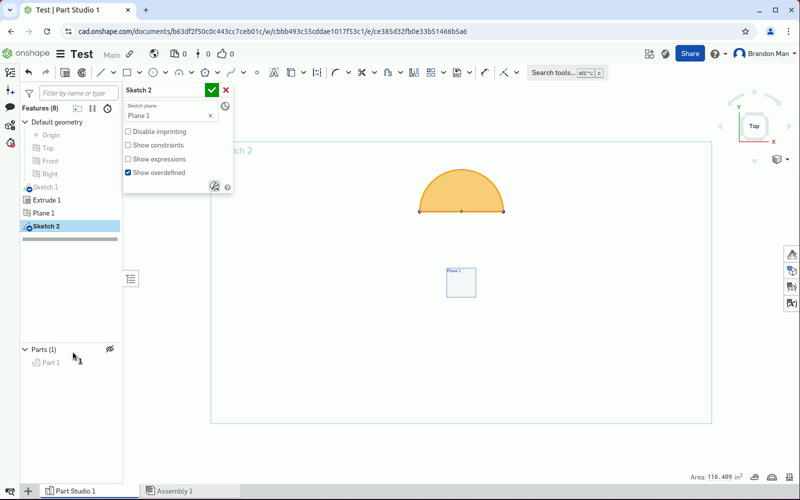
key(shift+y)
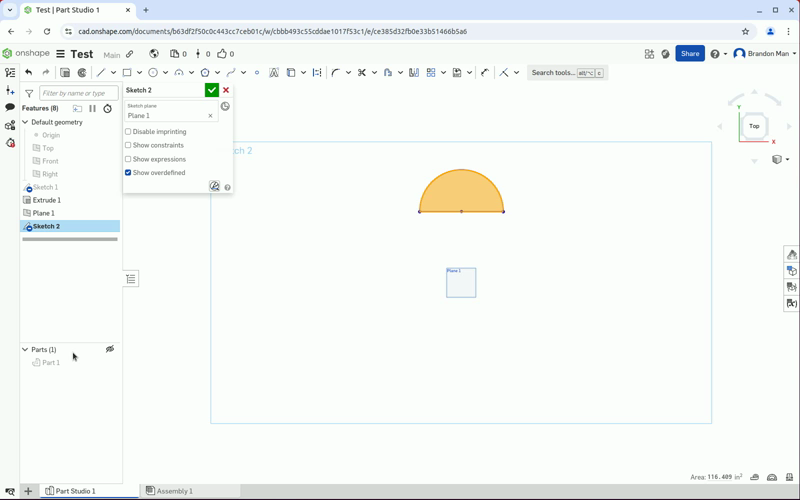
key(shift+e)
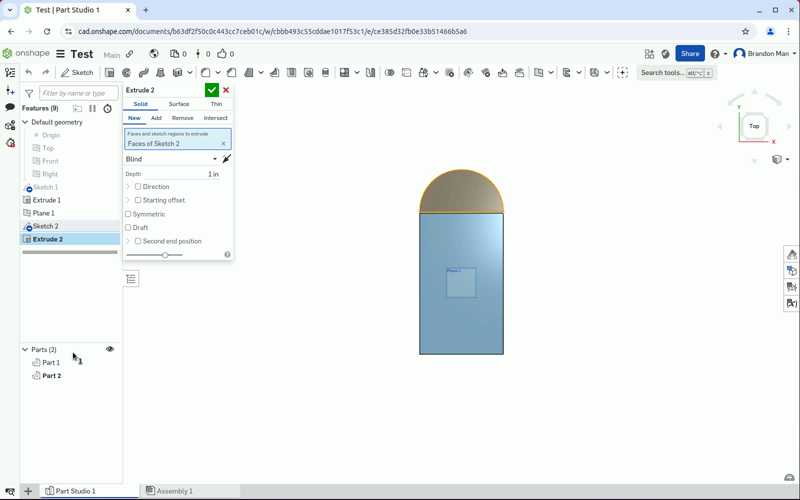
mouse_move(143, 106)
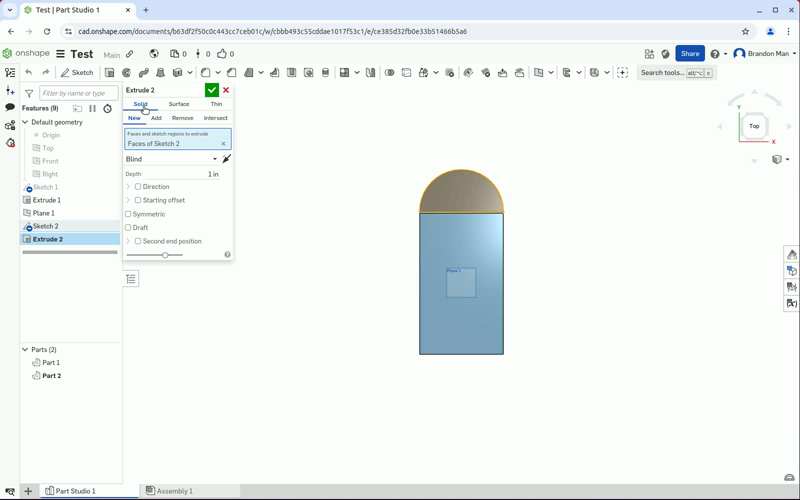
click(143, 106)
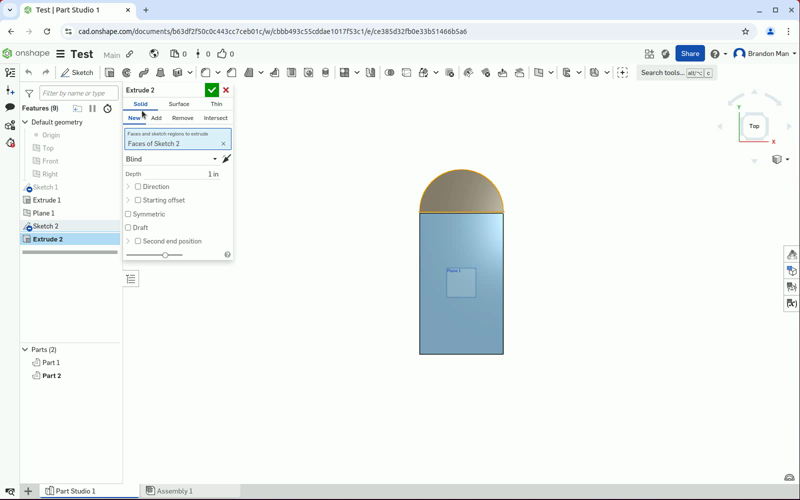
mouse_move(137, 120)
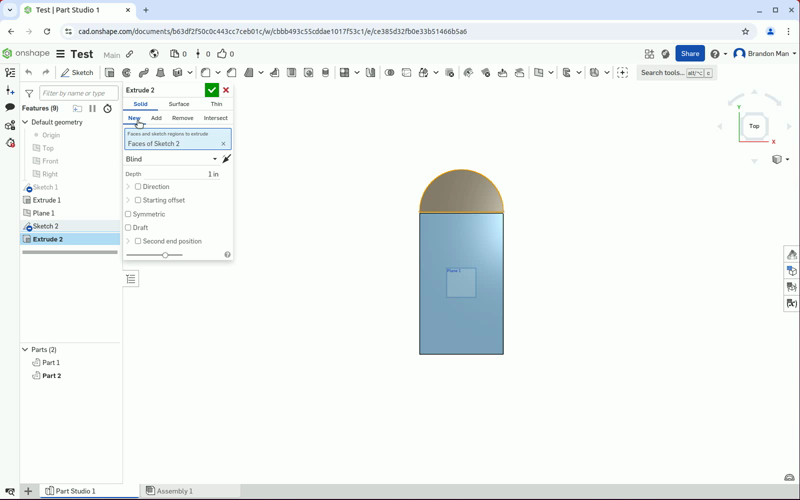
click(137, 120)
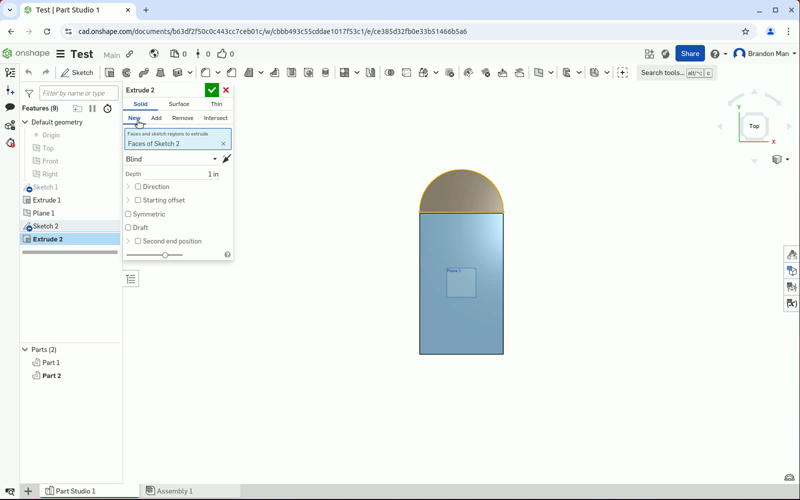
key(tab, 4)
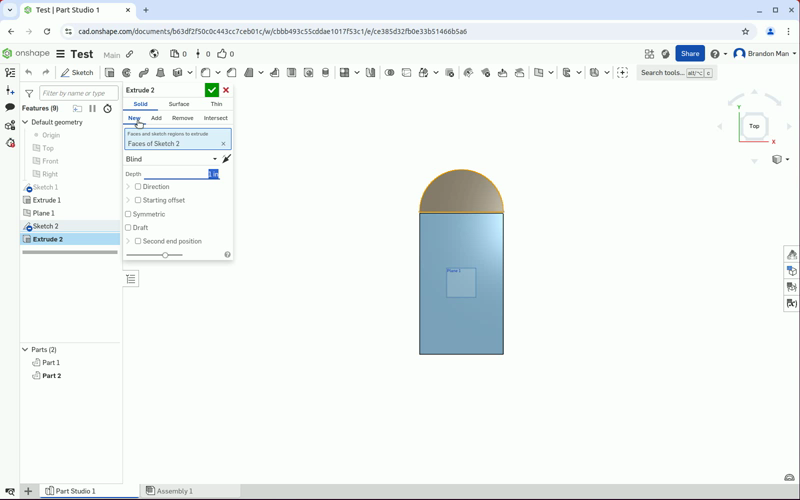
text(-5.296)
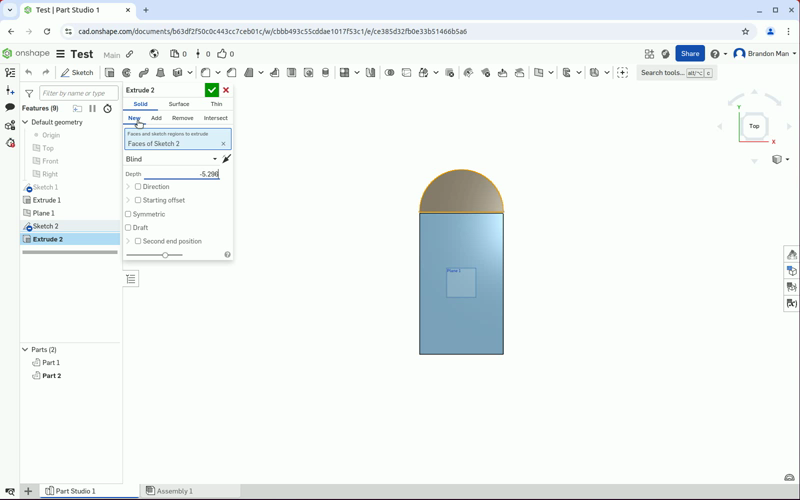
key(enter)
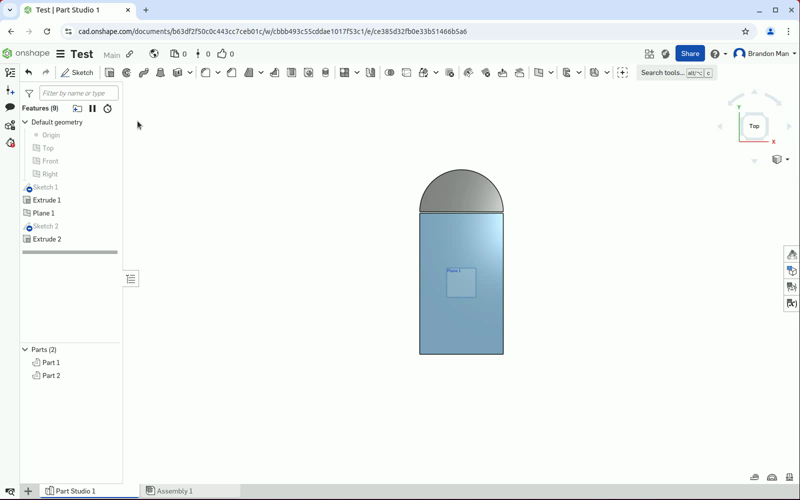
key(shift+h)
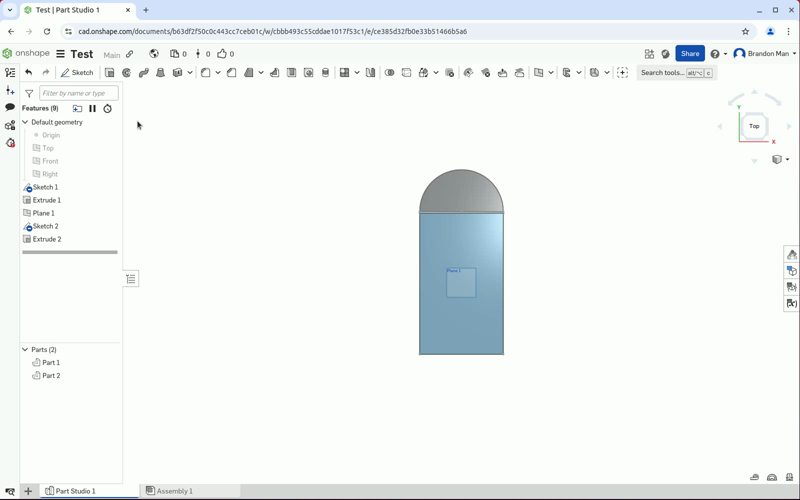
key(shift+h)
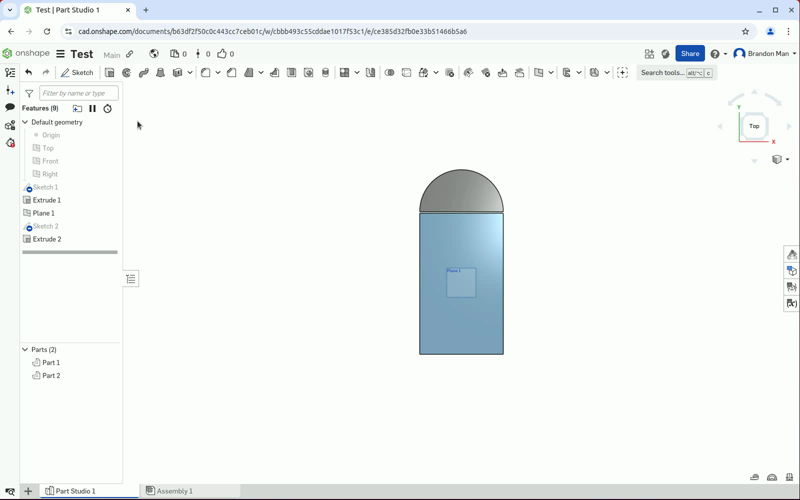
mouse_move(73, 189)
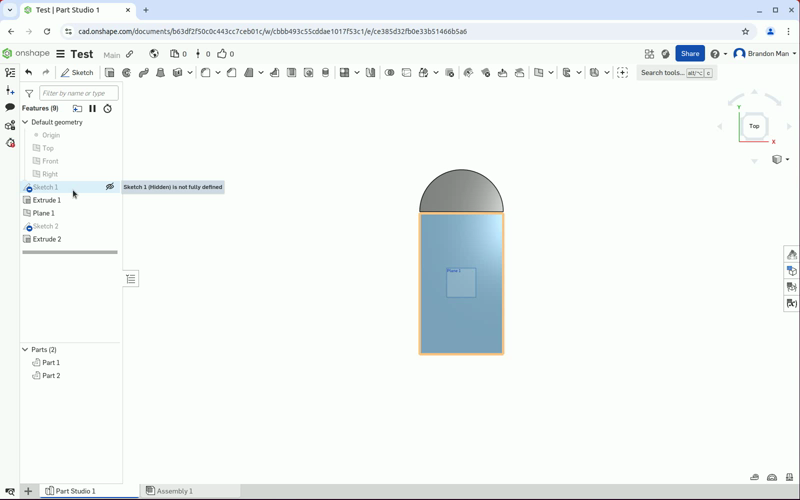
click(73, 189)
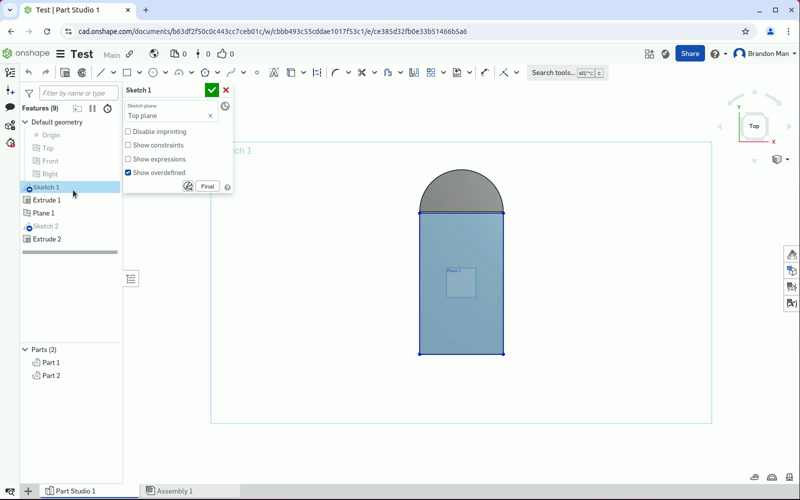
mouse_move(229, 92)
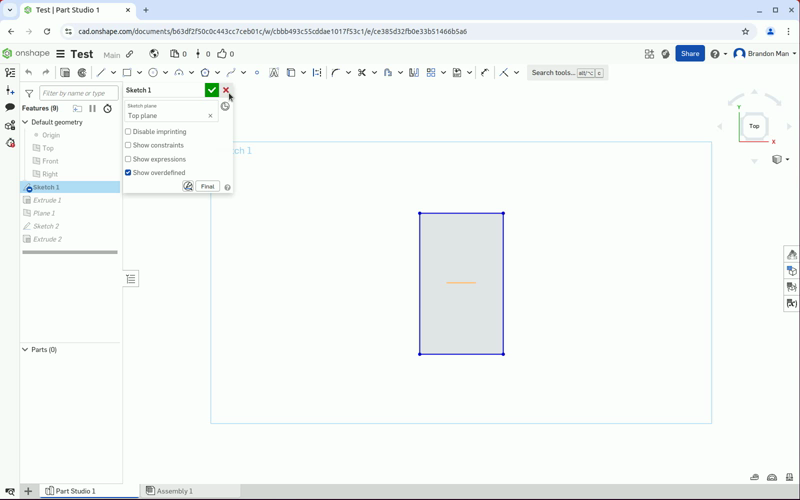
click(229, 92)
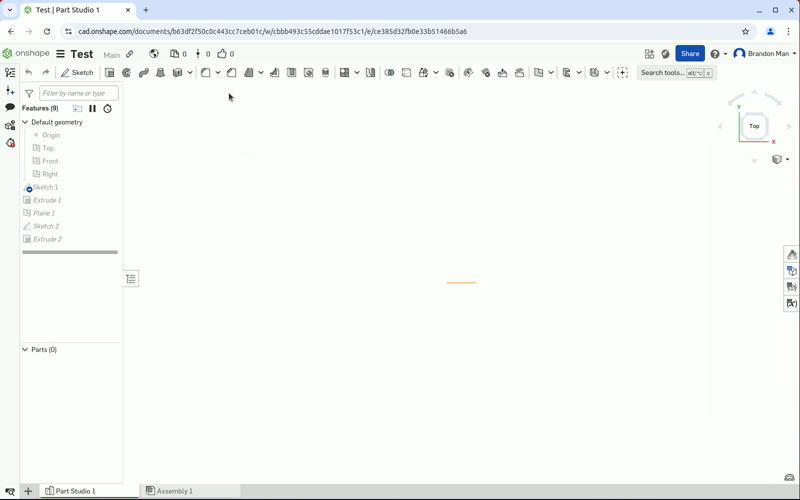
key(shift+s)
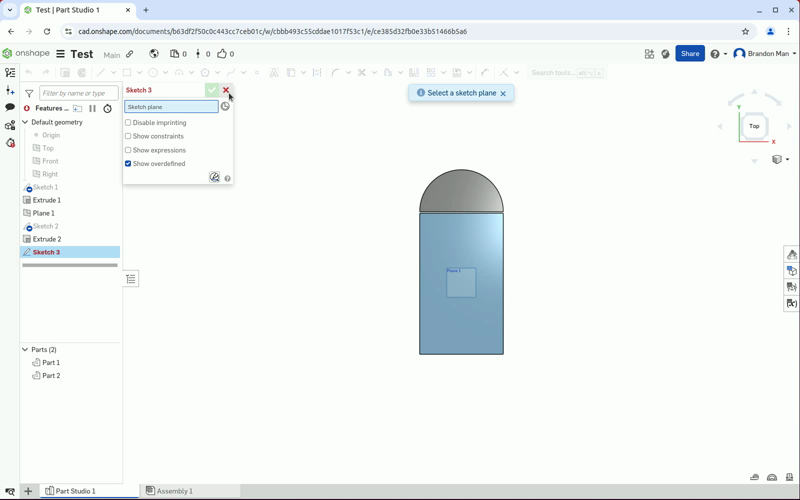
mouse_move(73, 215)
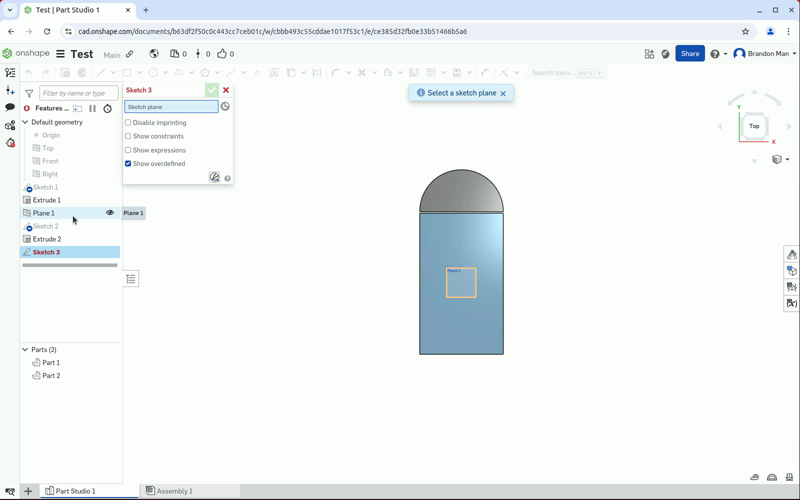
click(73, 215)
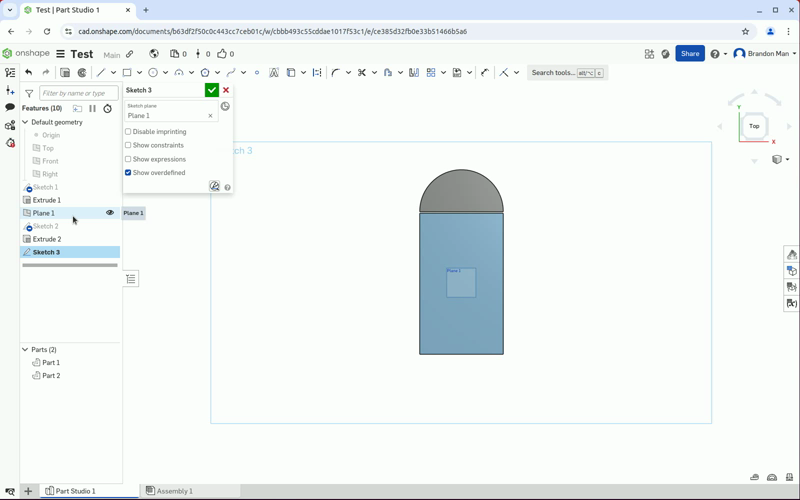
mouse_move(73, 352)
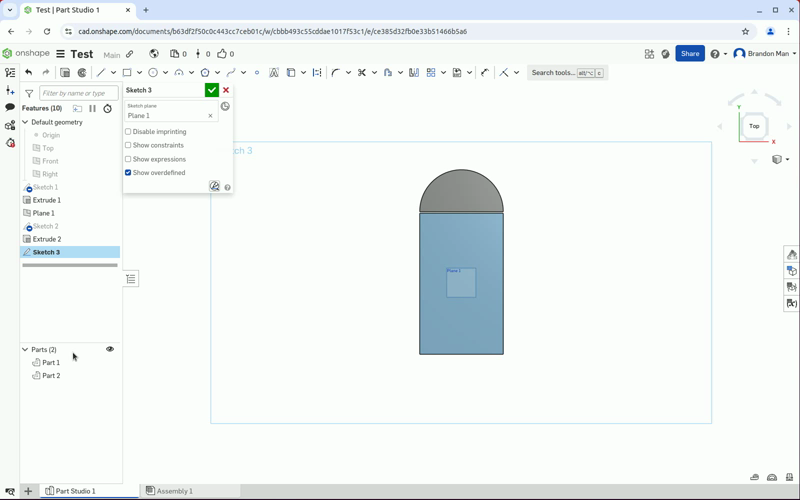
key(y)
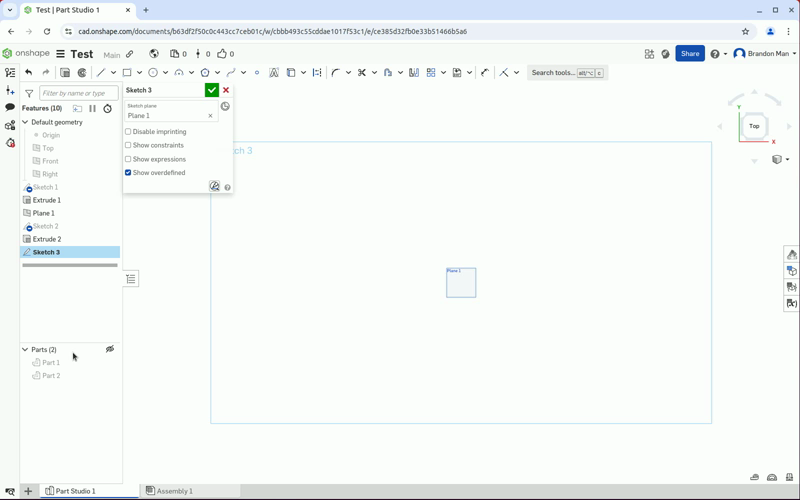
key(l)
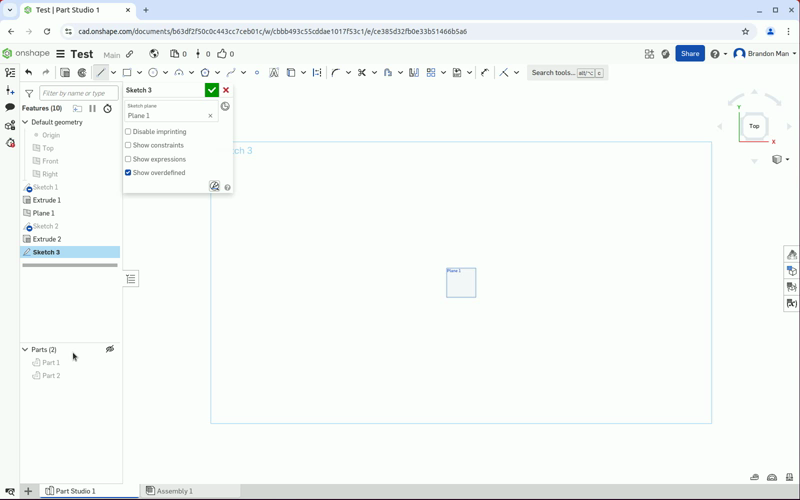
key_down(shift)
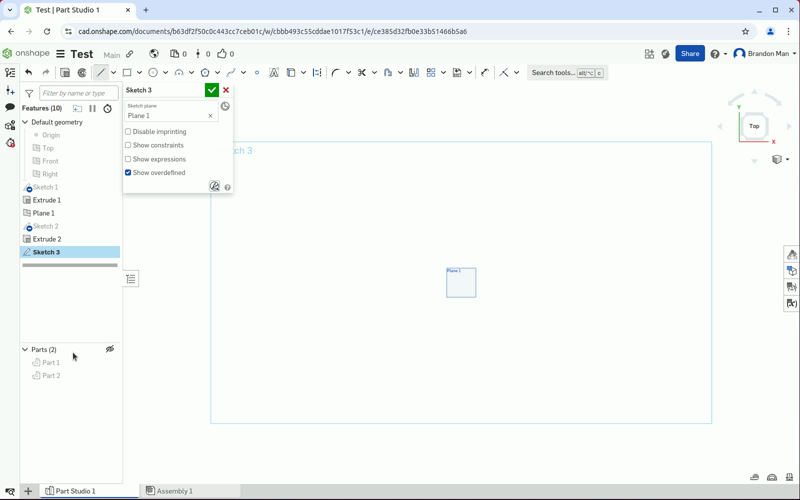
mouse_move(419, 354)
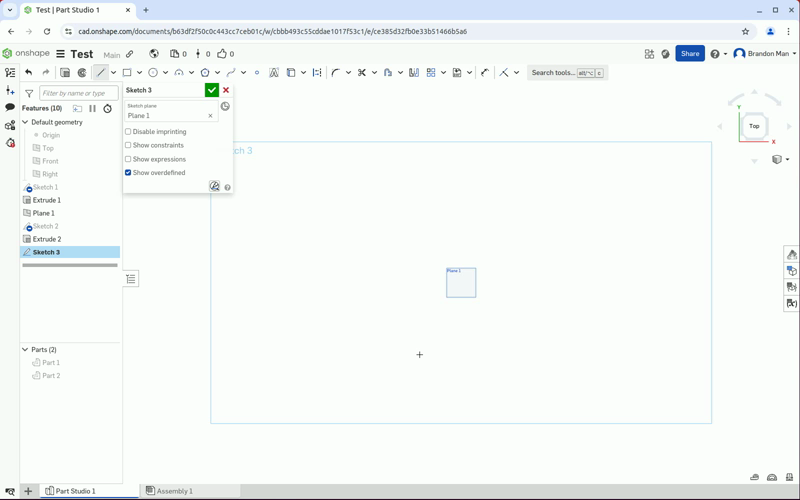
click(419, 354)
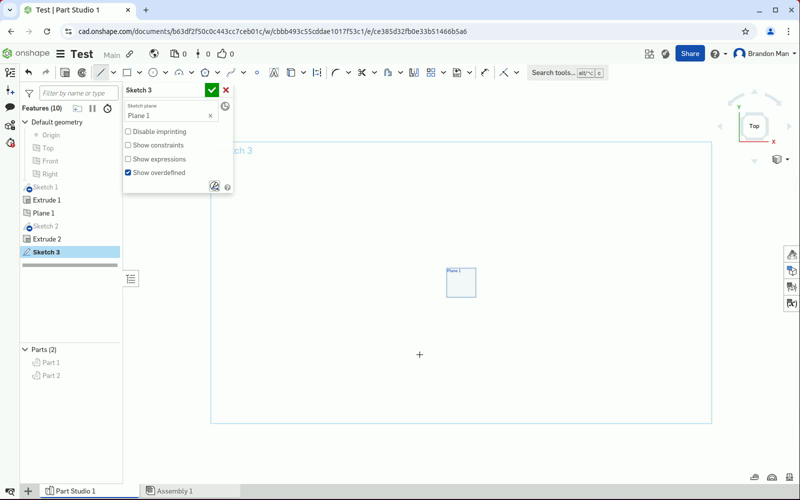
key_up(shift)
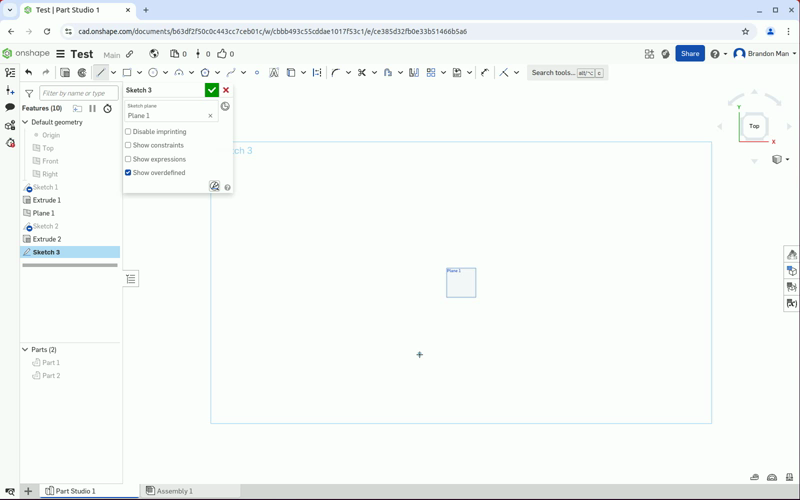
key_down(shift)
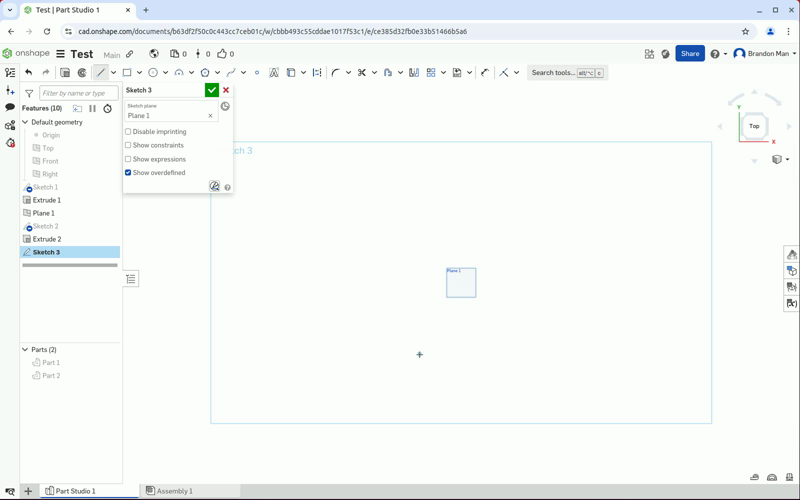
mouse_move(449, 354)
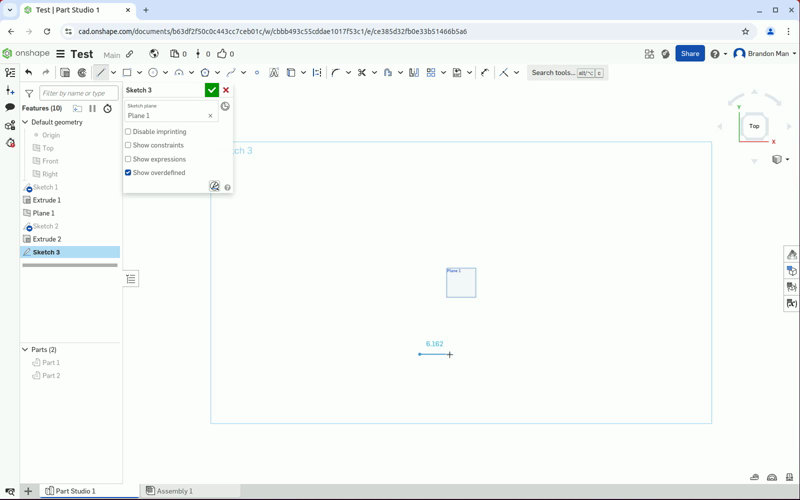
mouse_move(446, 354)
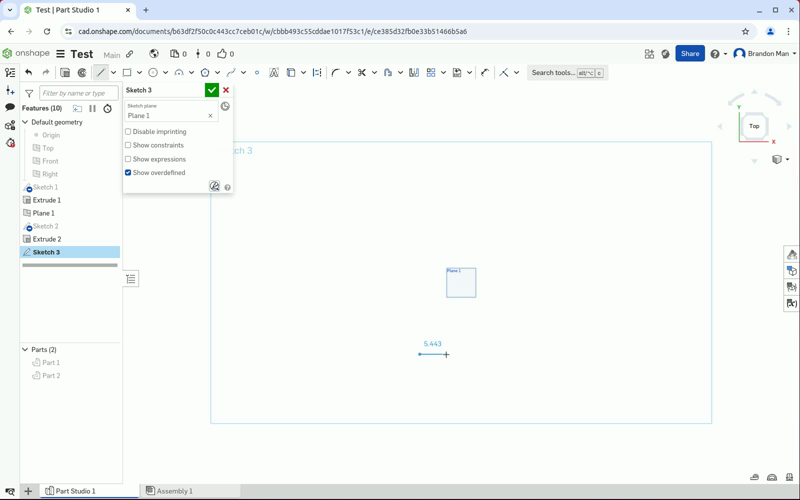
click(446, 354)
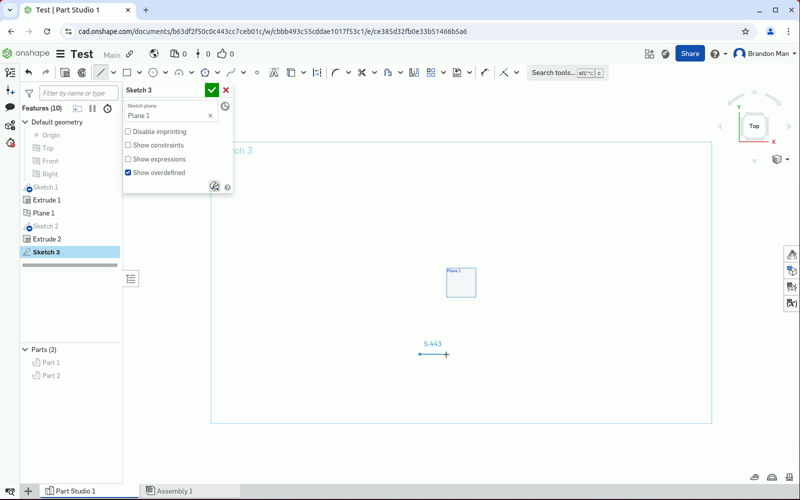
key_up(shift)
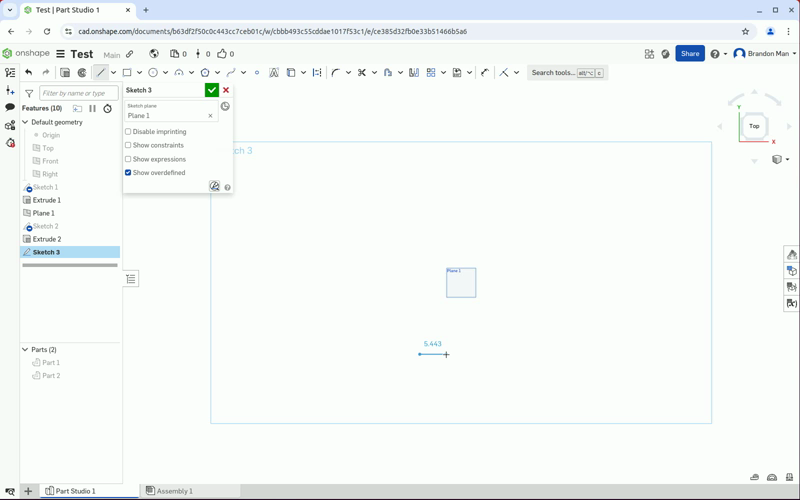
key_down(shift)
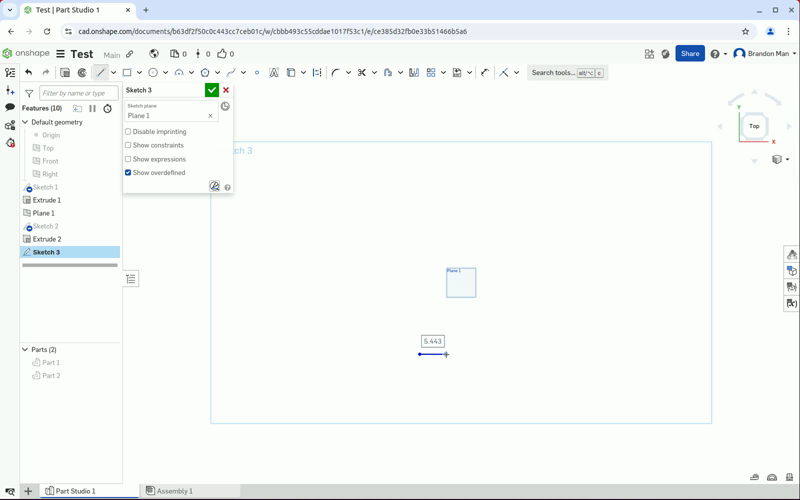
mouse_move(446, 288)
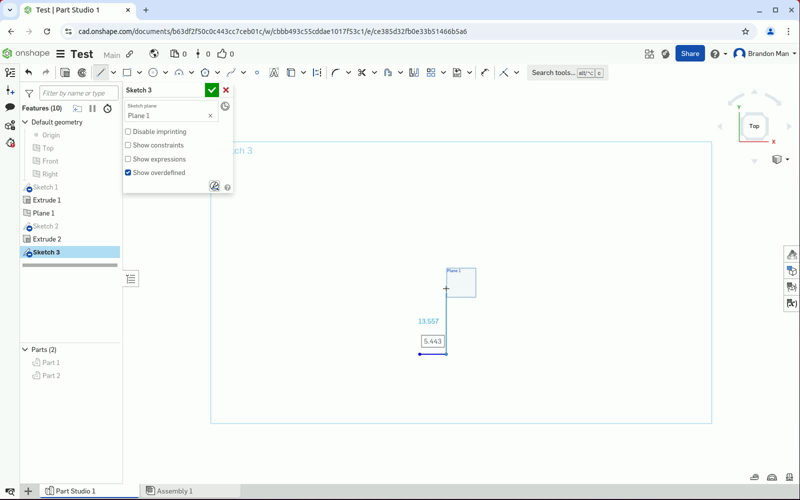
click(446, 288)
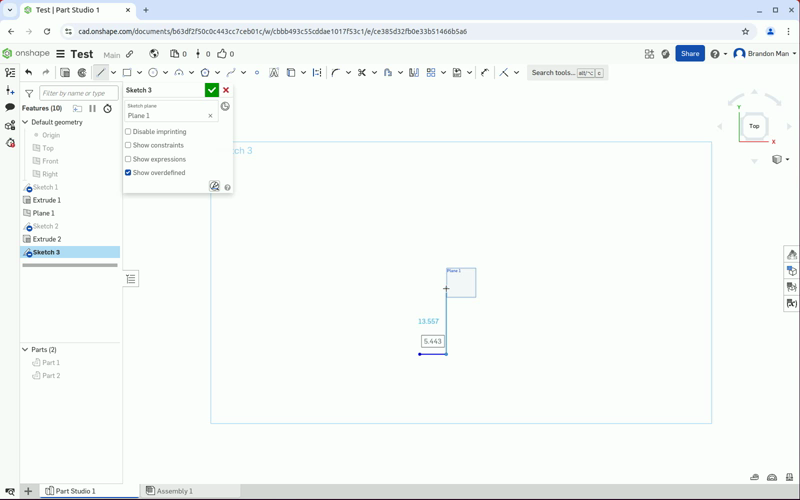
key_up(shift)
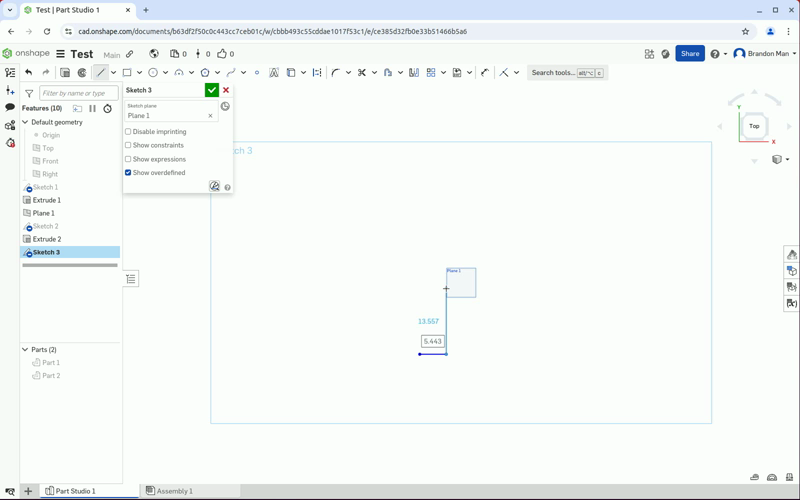
key_down(shift)
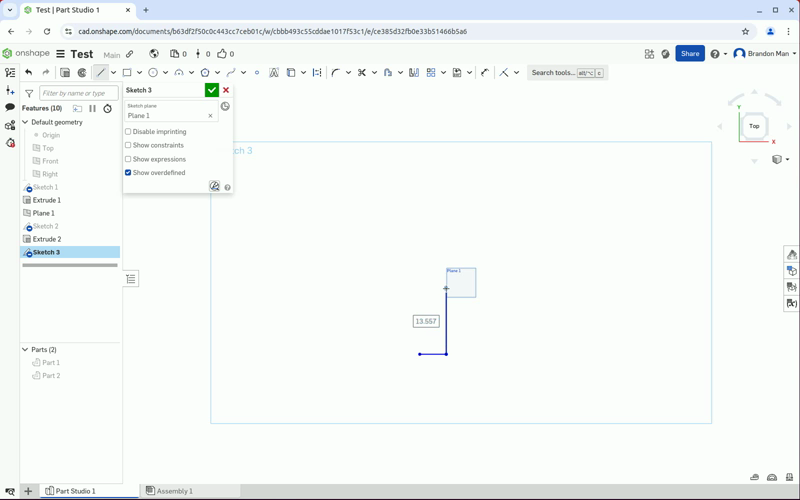
mouse_move(476, 288)
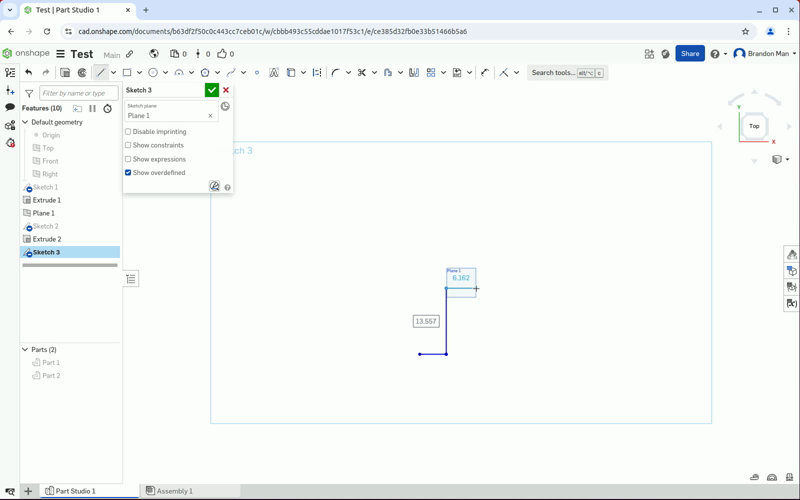
mouse_move(419, 288)
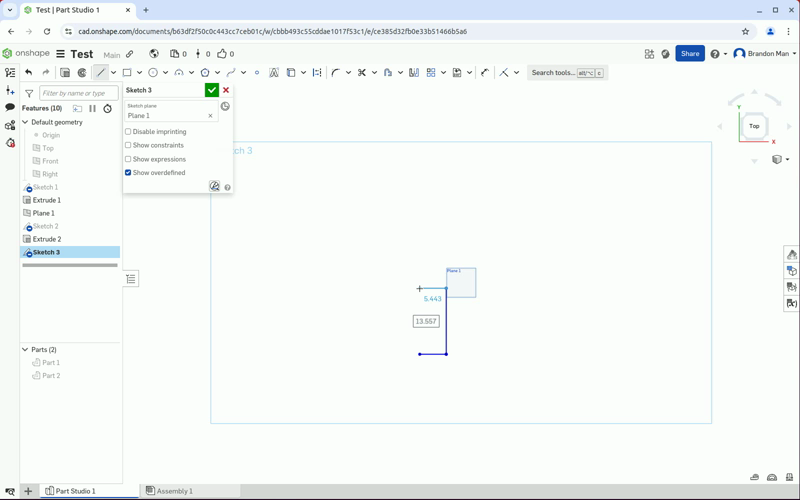
click(419, 288)
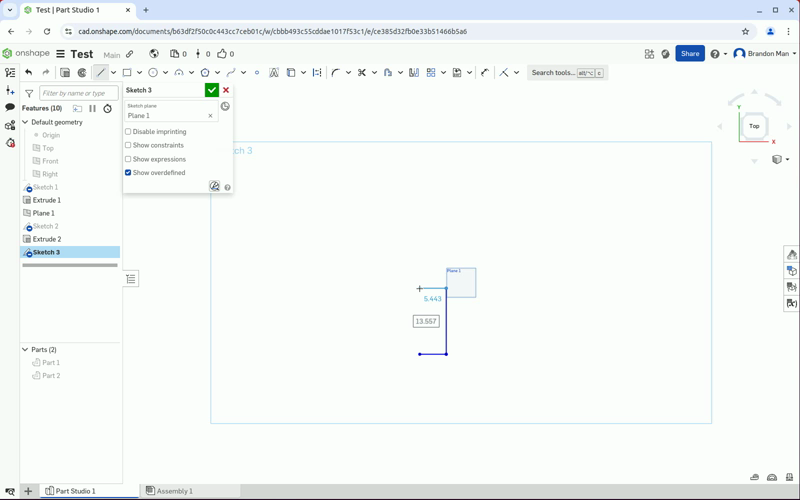
key_up(shift)
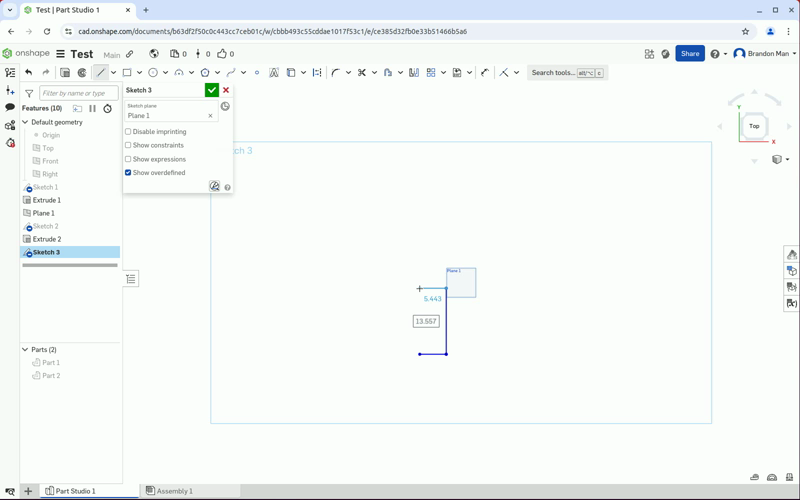
key_down(shift)
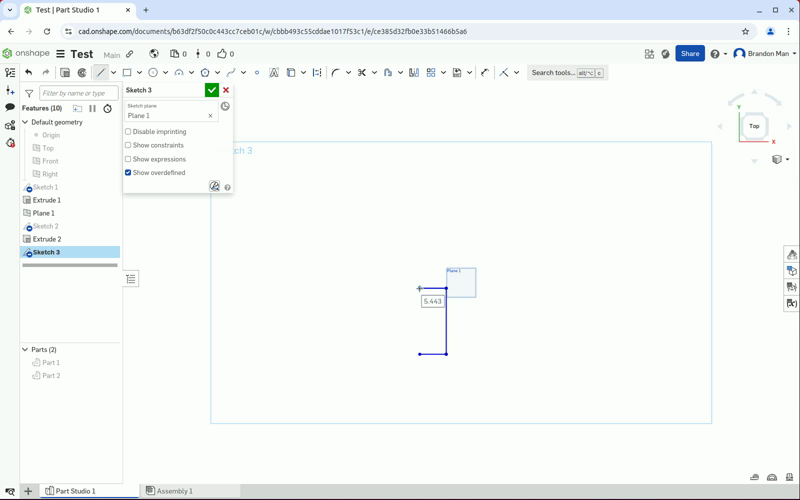
mouse_move(419, 354)
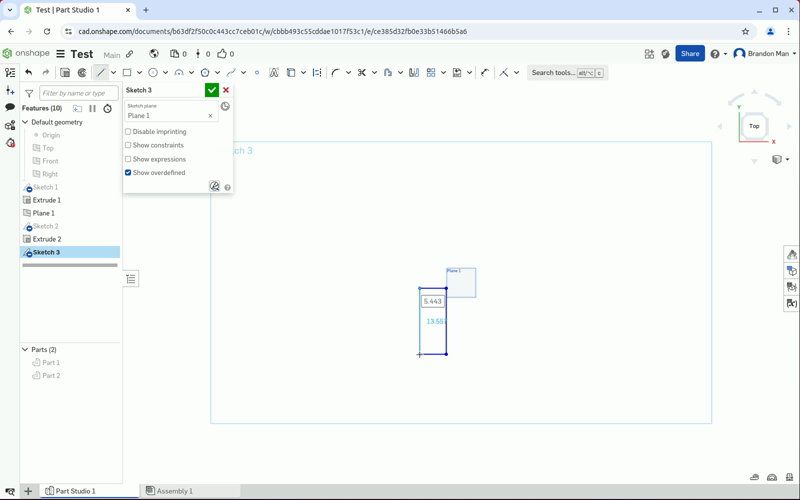
key_up(shift)
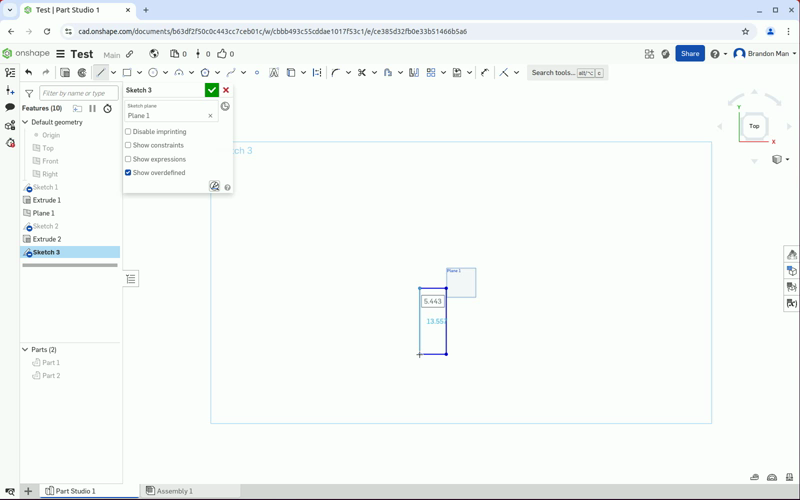
click(419, 354)
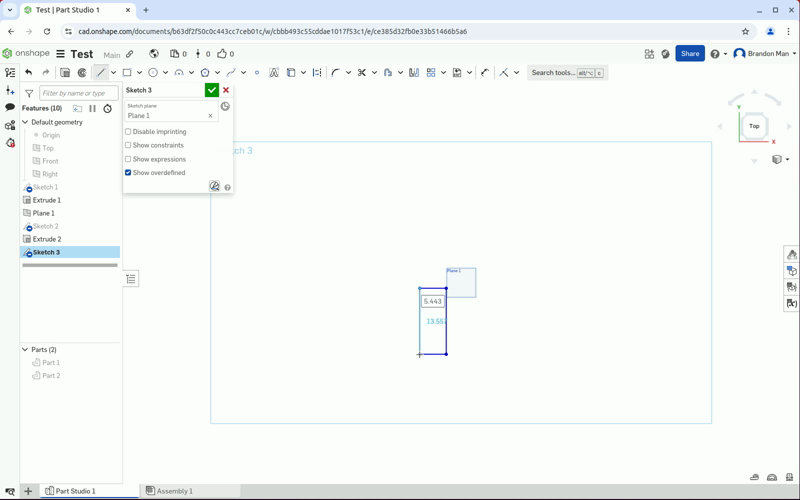
key(esc)
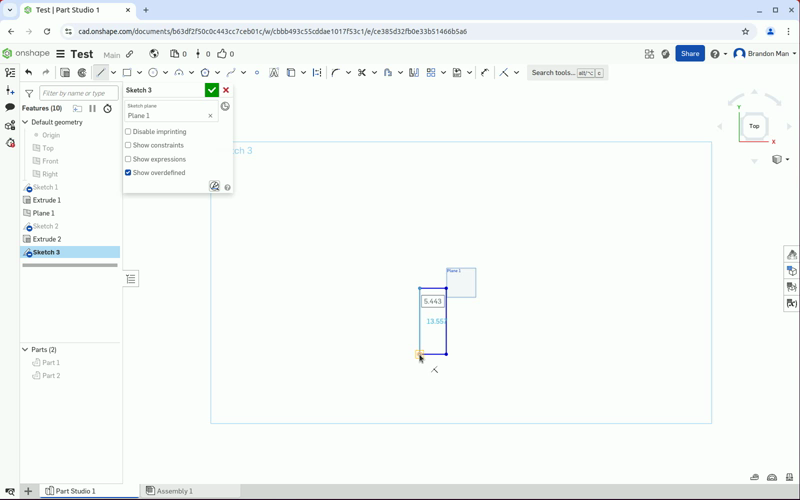
mouse_move(434, 327)
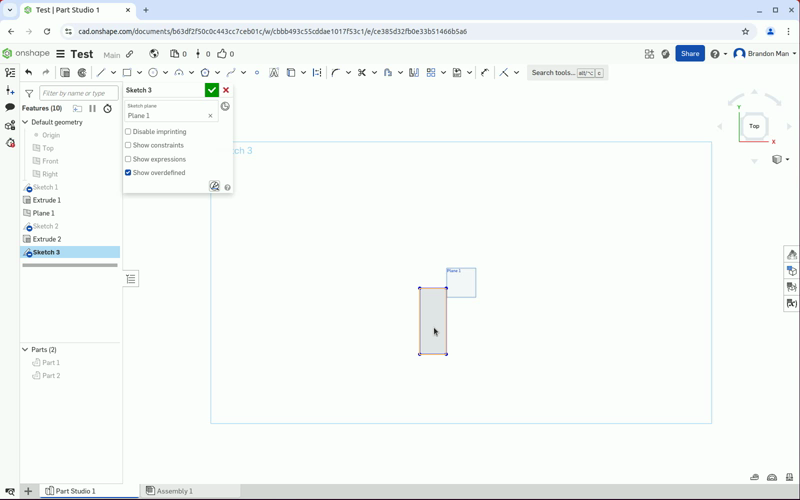
scroll(6)
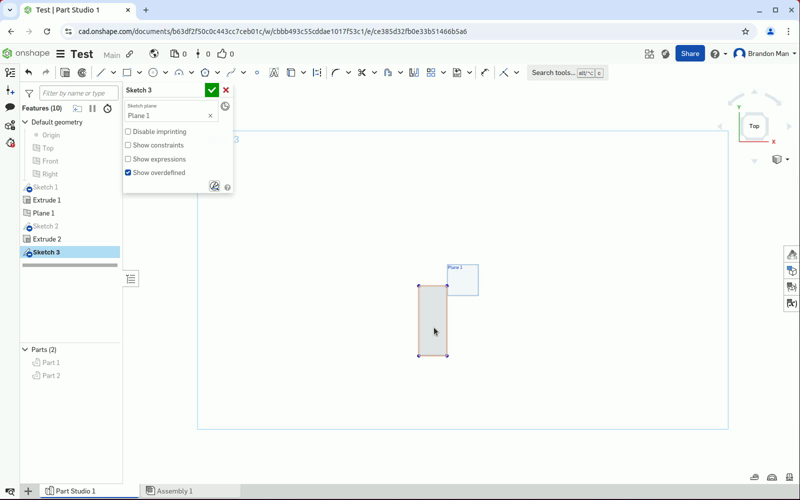
scroll(6)
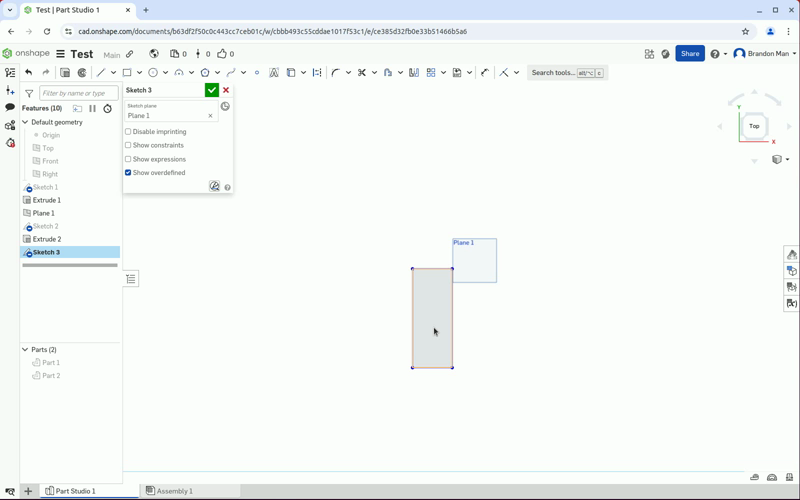
scroll(6)
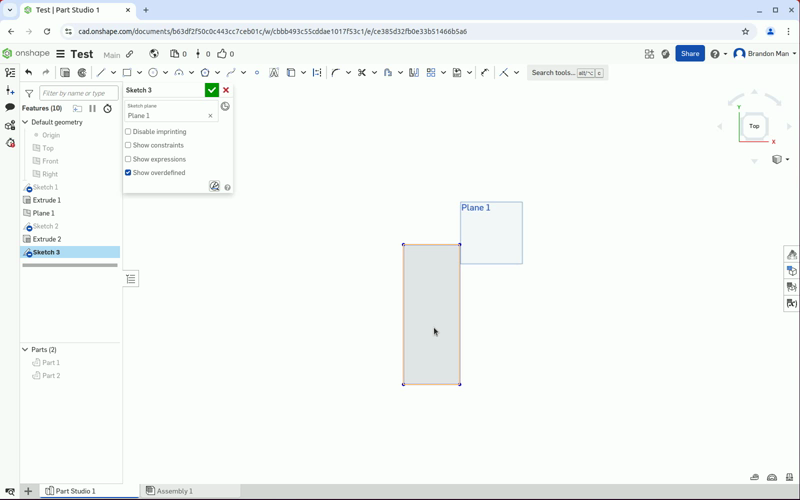
scroll(6)
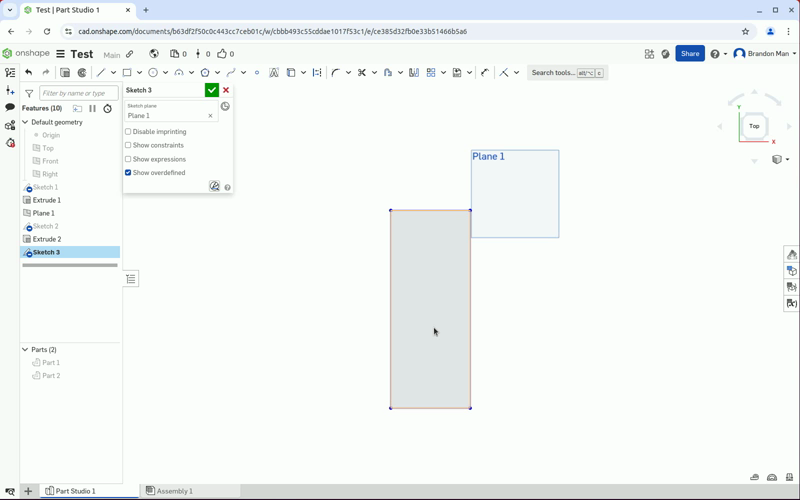
scroll(6)
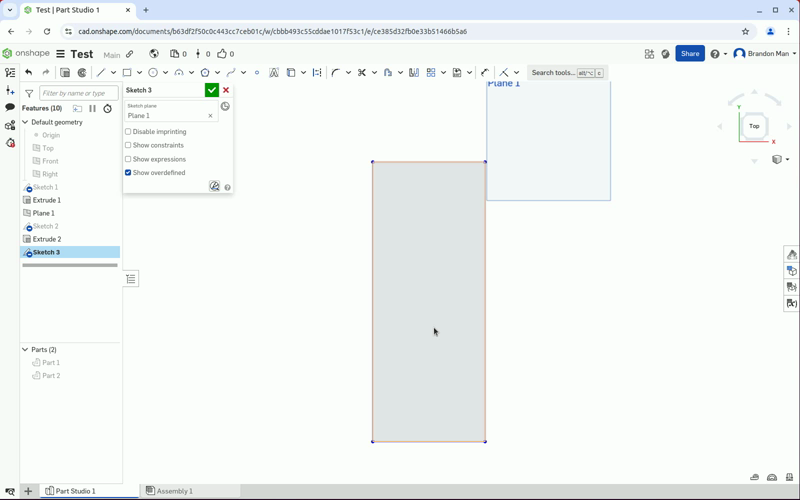
scroll(6)
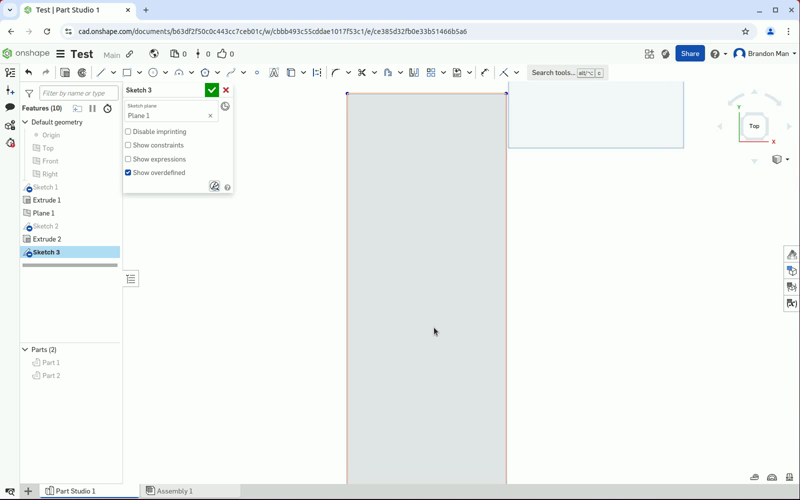
scroll(6)
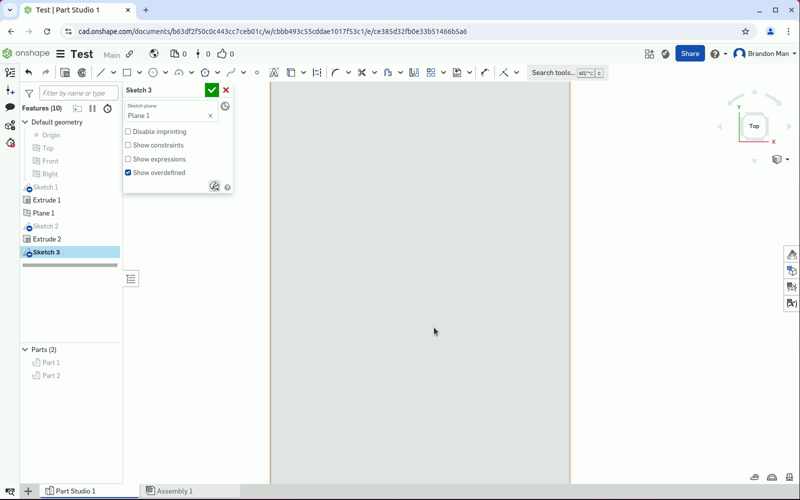
click(434, 327)
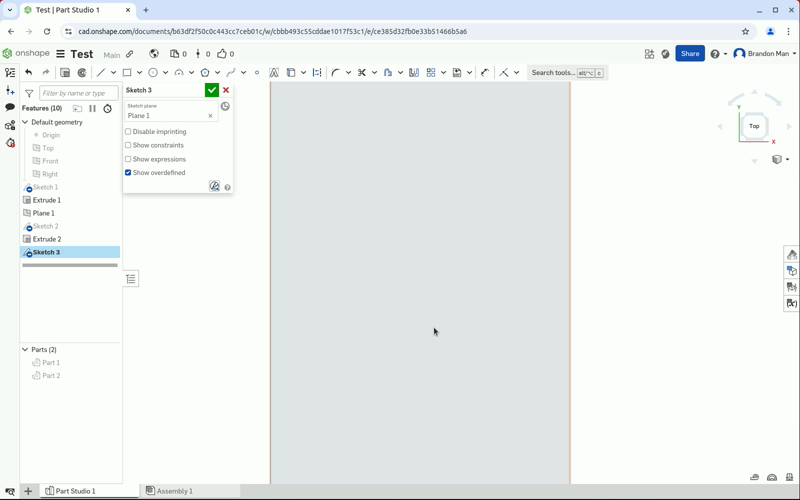
scroll(-6)
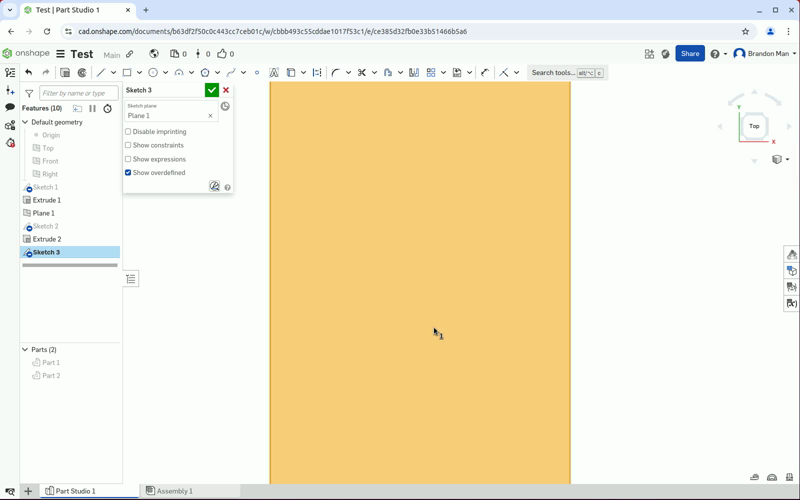
scroll(-6)
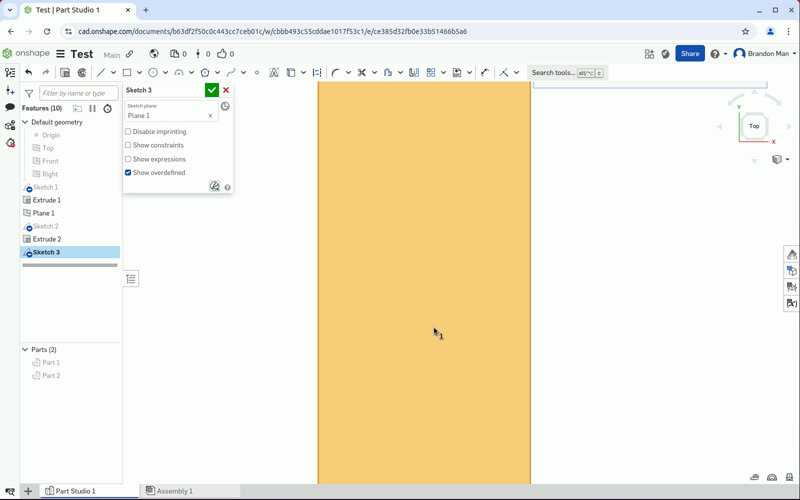
scroll(-6)
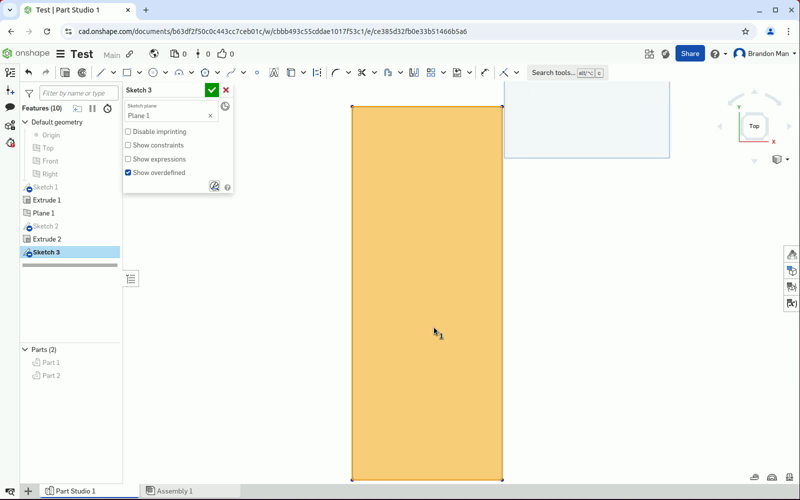
scroll(-6)
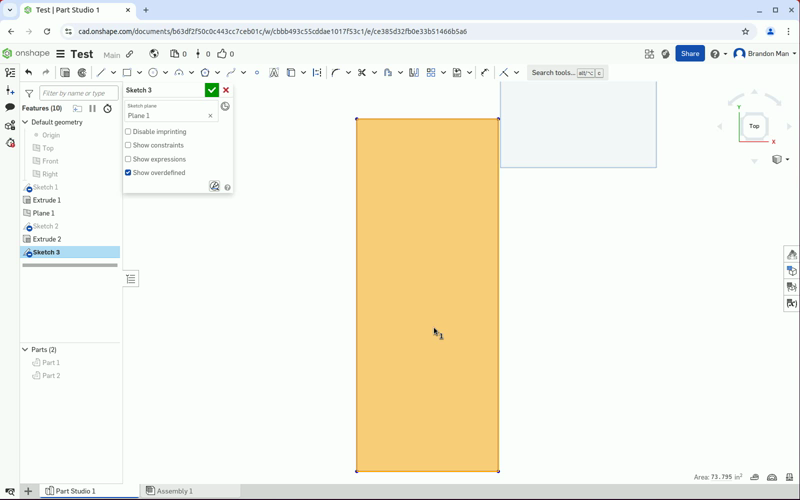
scroll(-6)
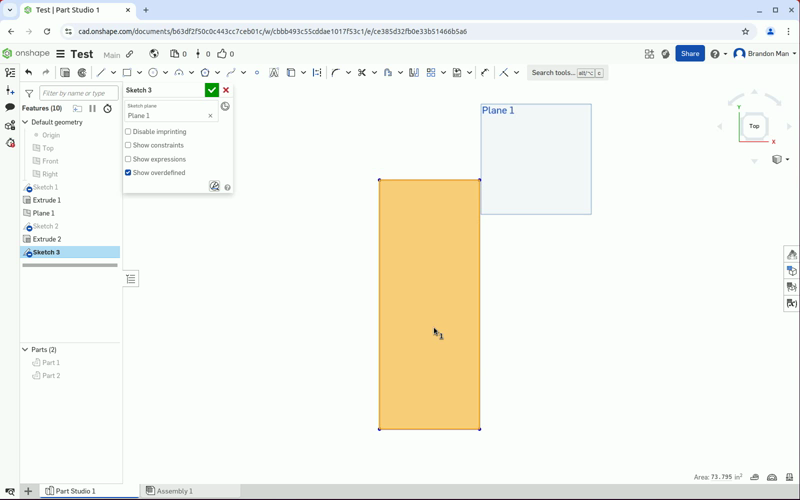
scroll(-6)
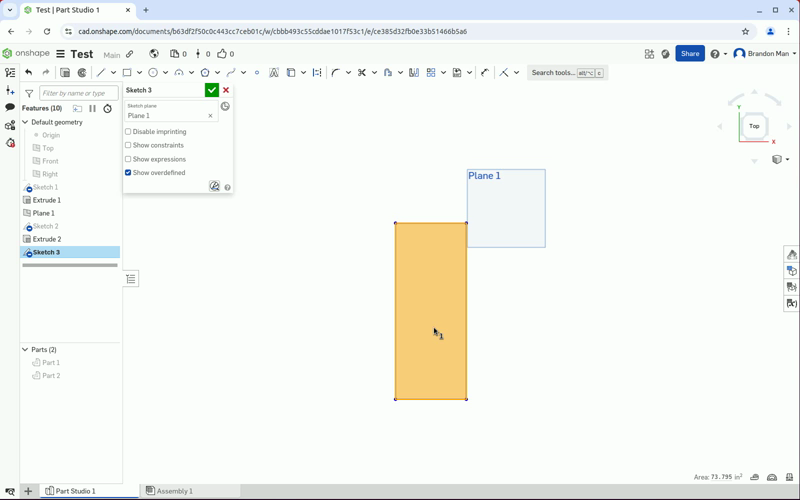
scroll(-6)
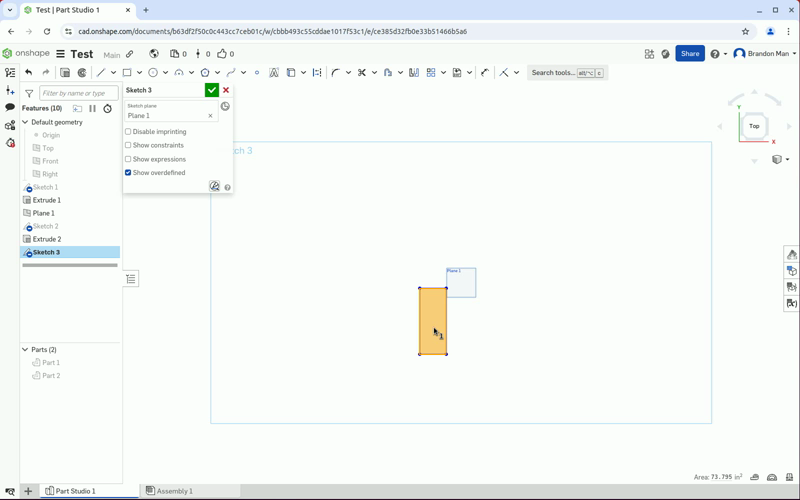
mouse_move(73, 352)
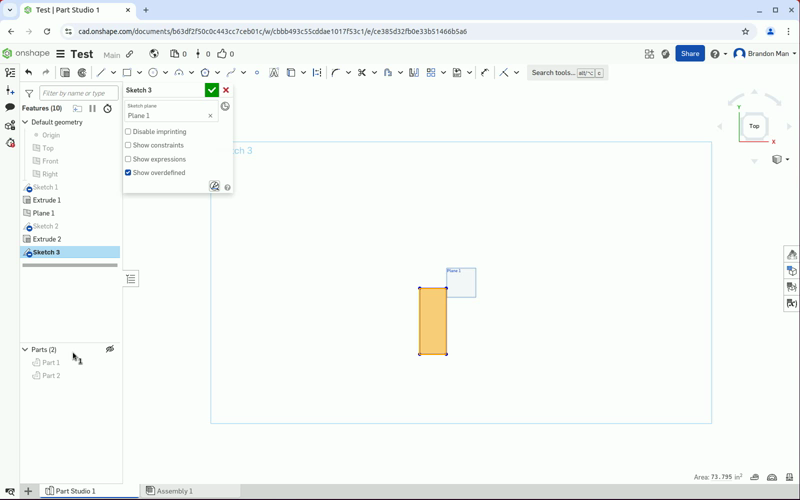
key(shift+y)
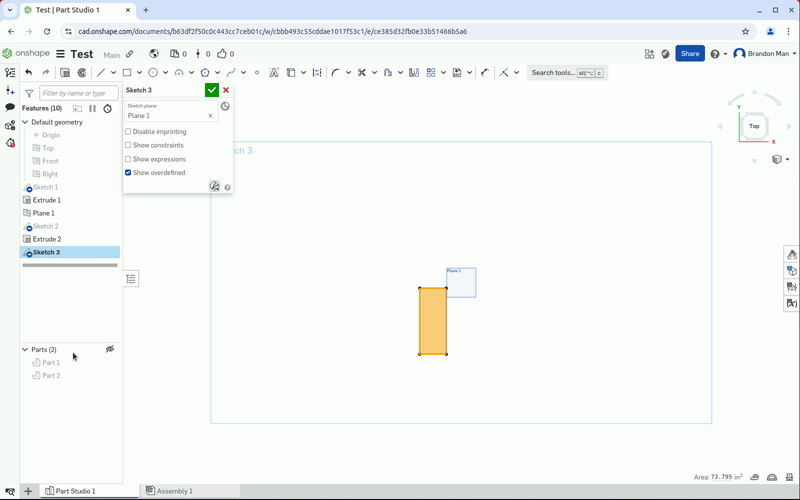
key(shift+e)
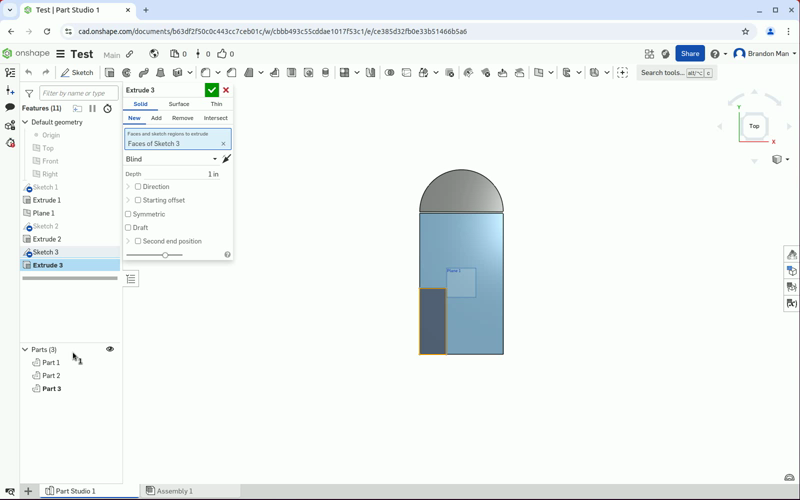
mouse_move(143, 106)
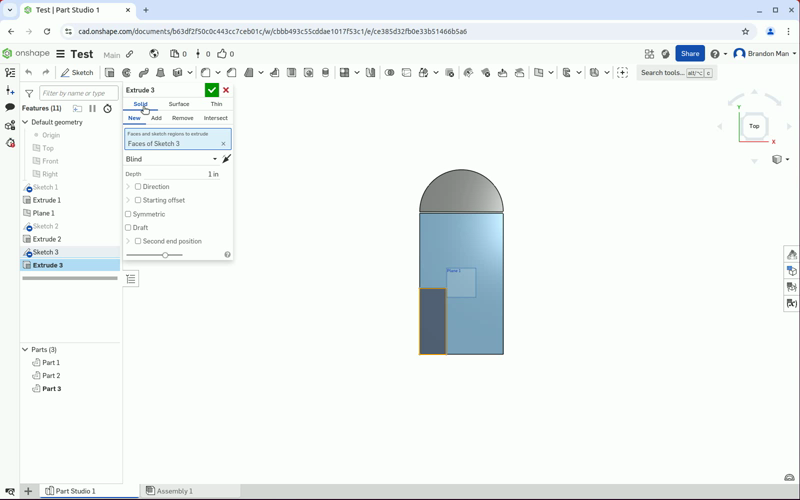
click(143, 106)
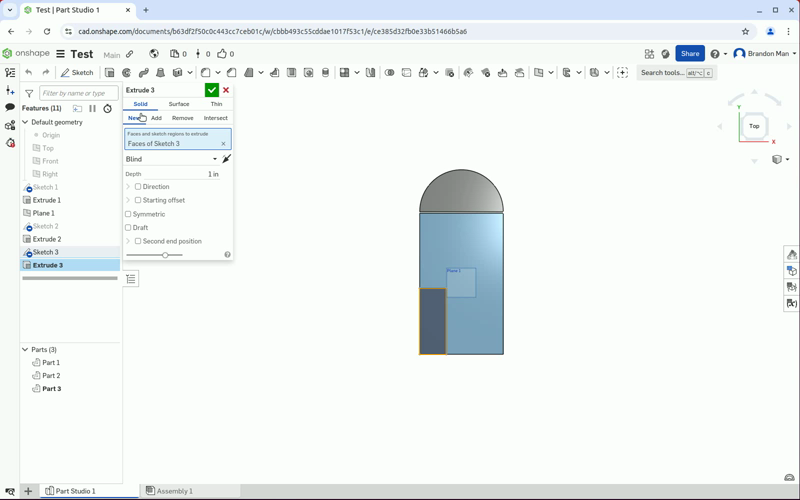
mouse_move(137, 120)
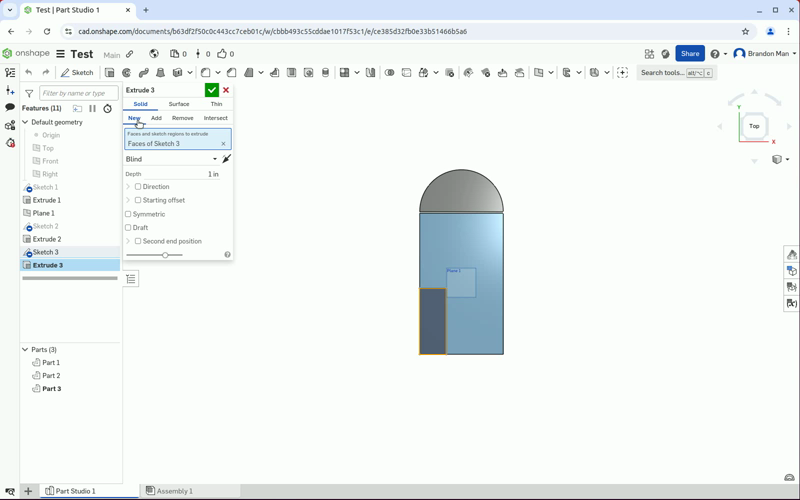
click(137, 120)
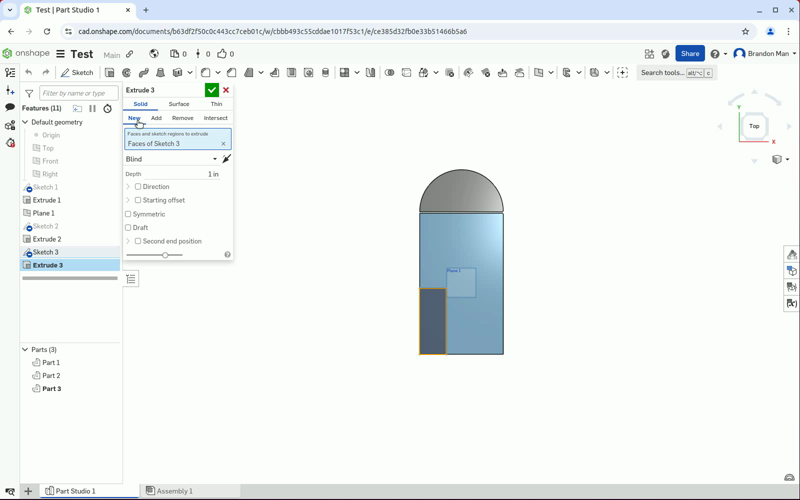
key(tab, 4)
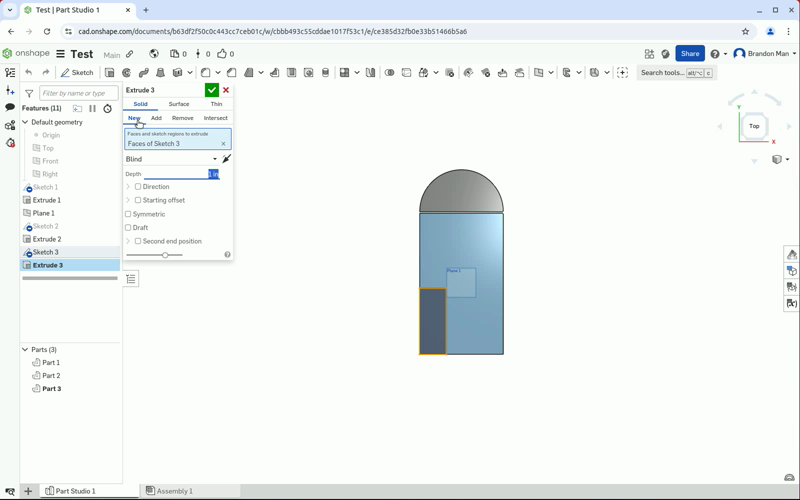
text(11.313)
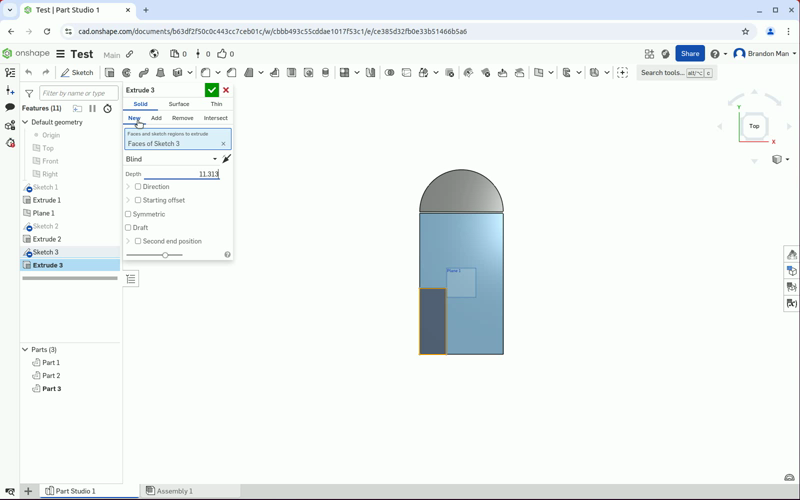
key(enter)
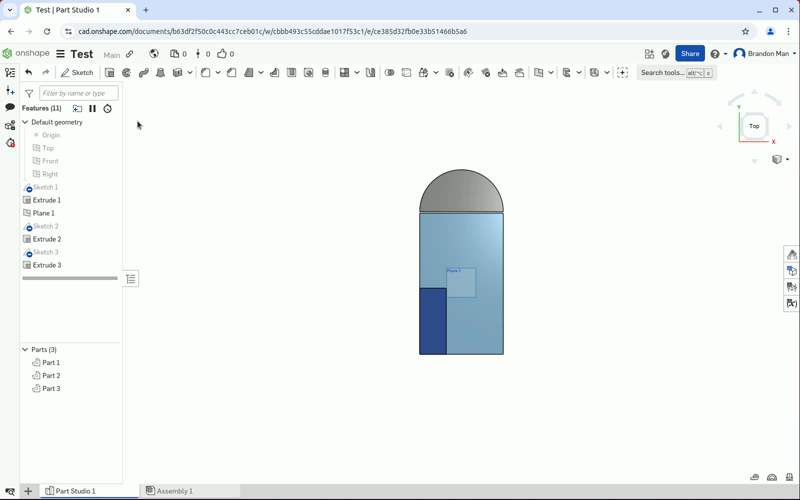
key(shift+h)
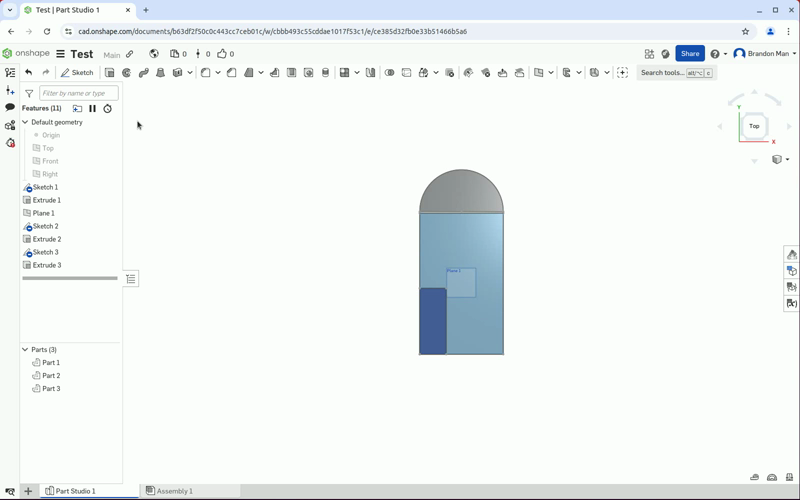
key(shift+h)
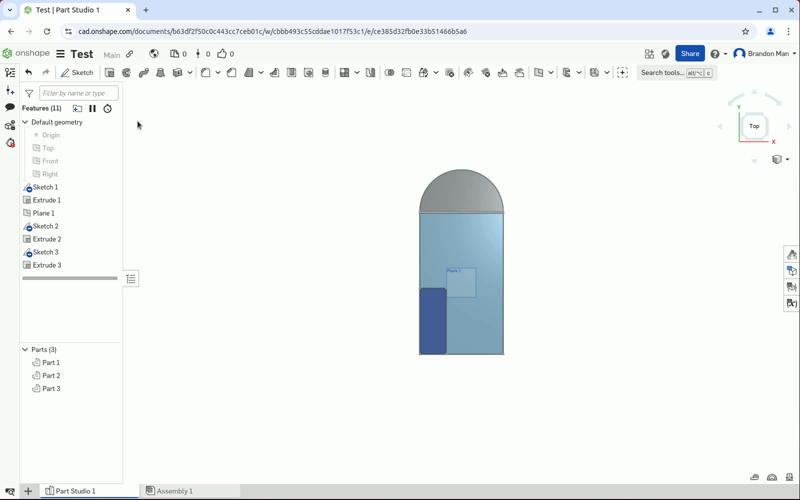
key(shift+7)
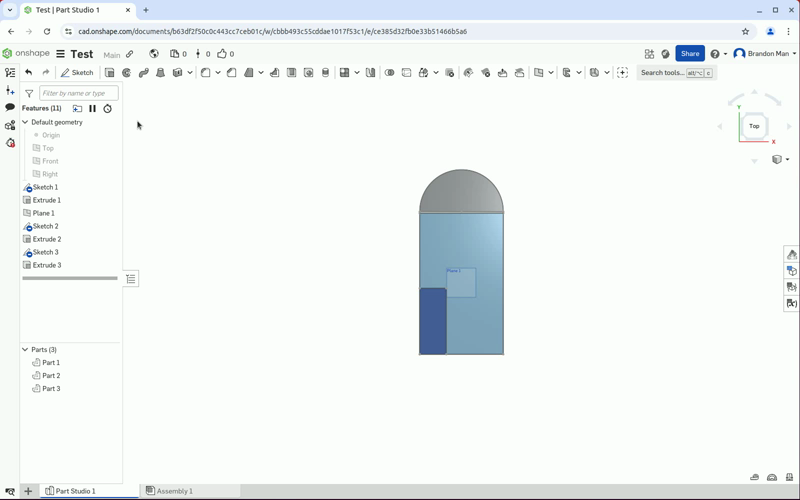
key(up, 3)
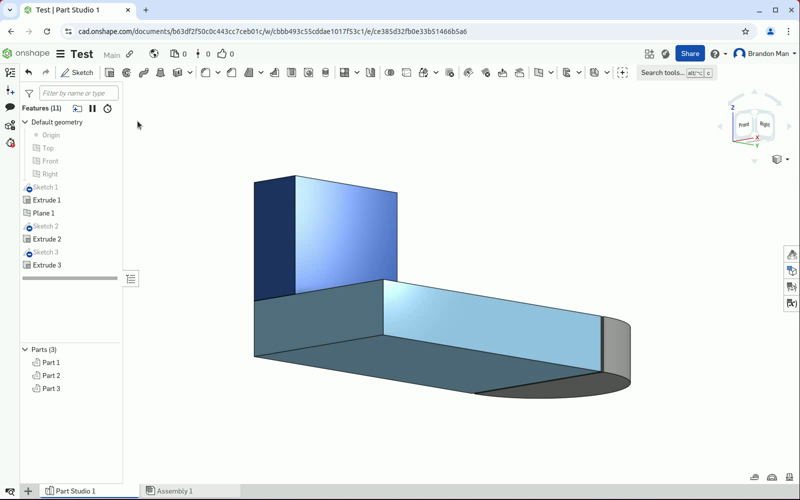
key(left, 3)
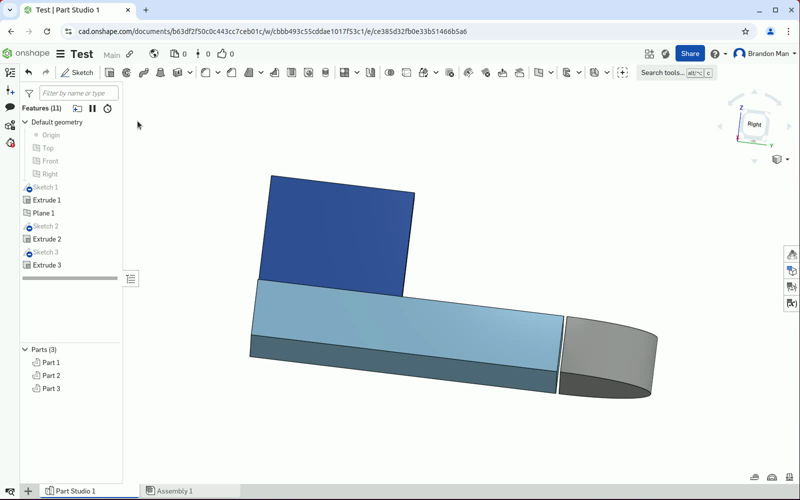
key(right, 3)
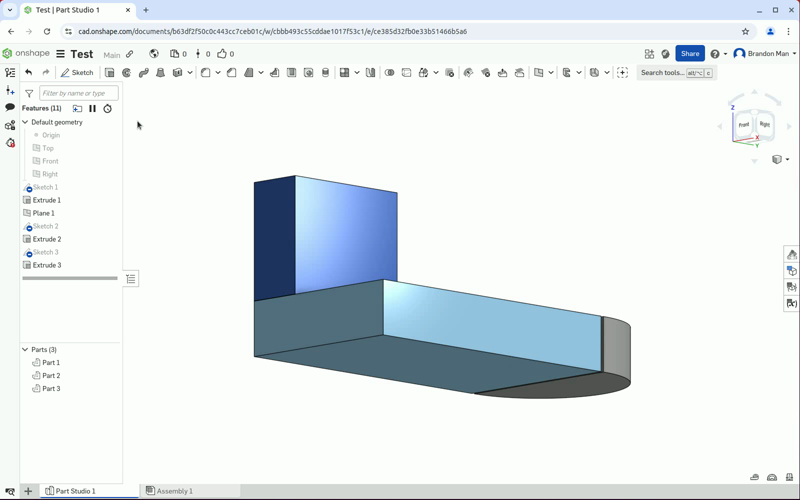
key(down, 3)
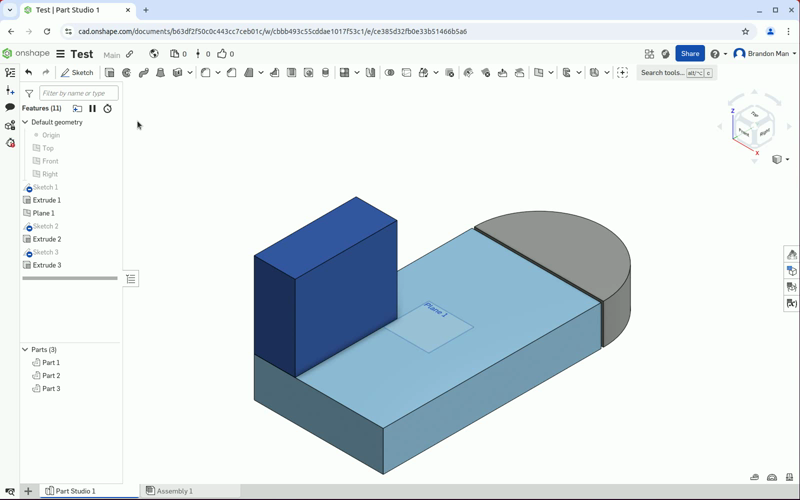
mouse_move(73, 189)
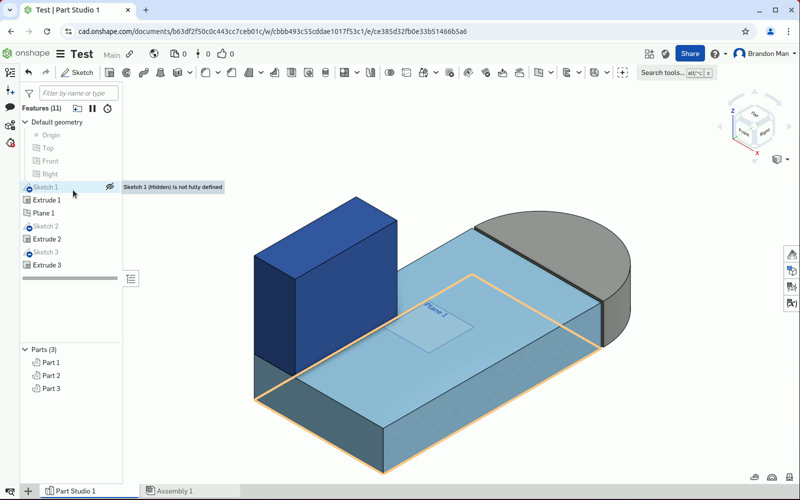
click(73, 189)